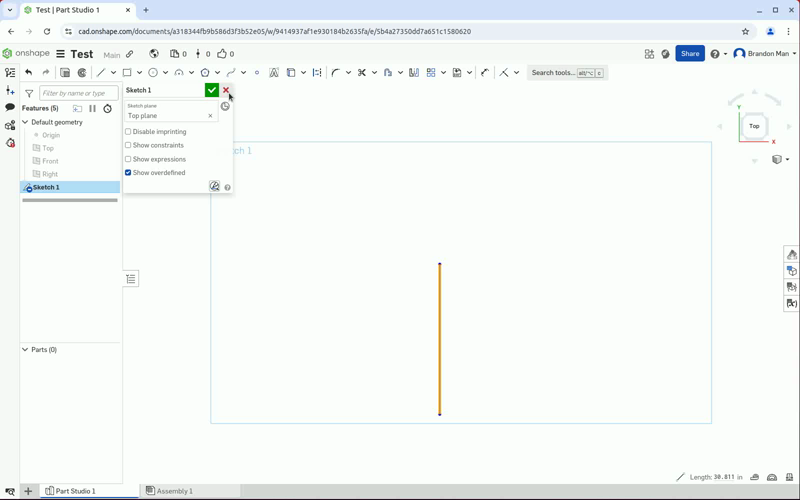
key(shift+h)
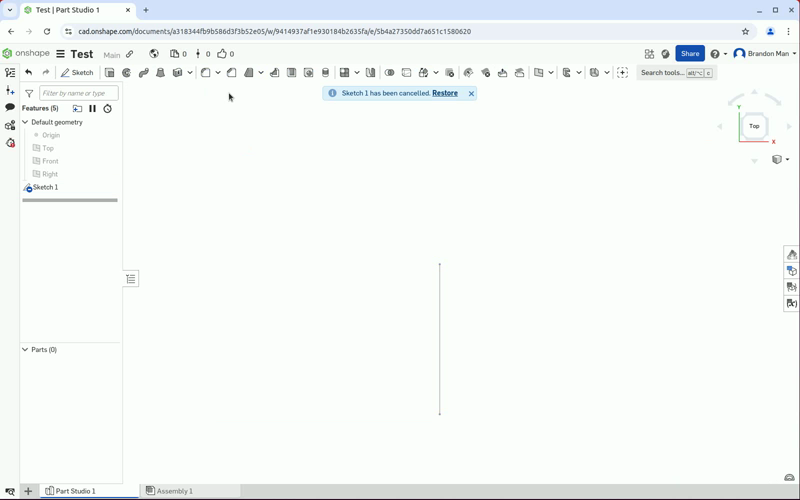
mouse_move(73, 352)
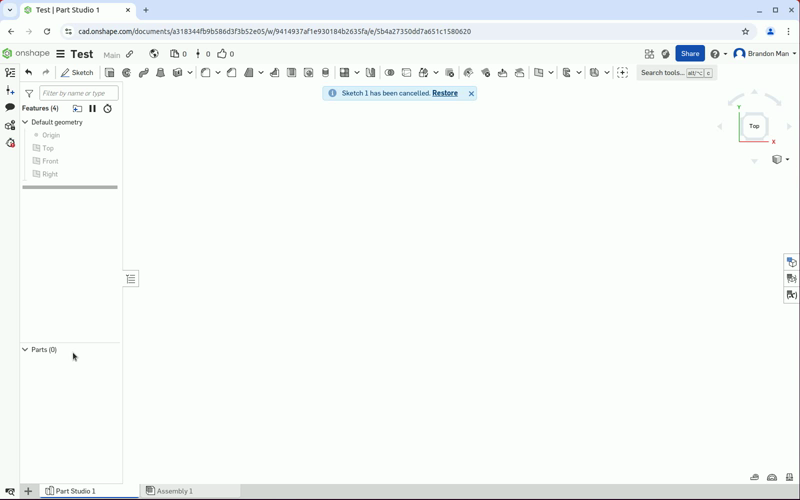
key(y)
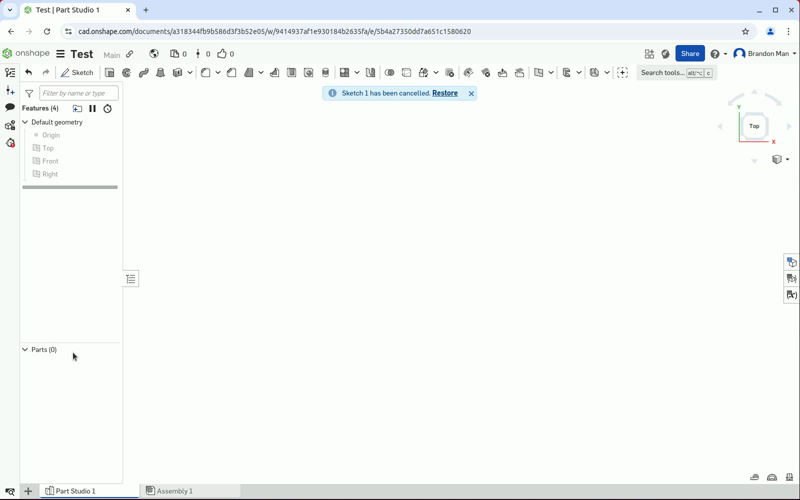
key(shift+p)
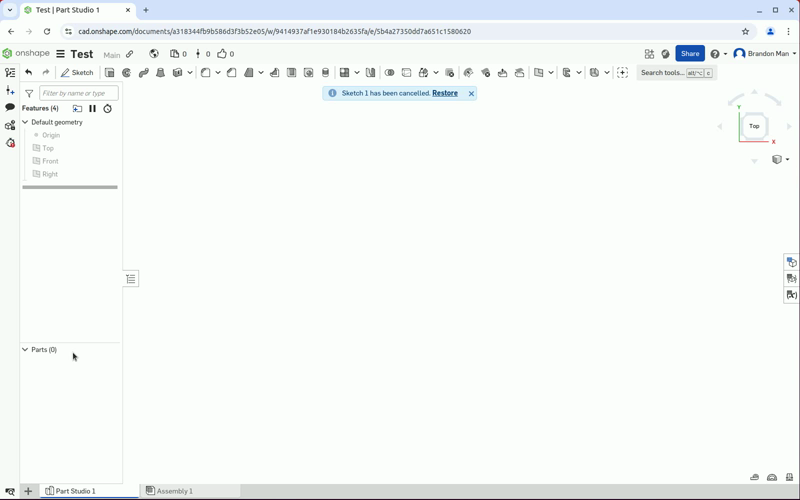
key(space)
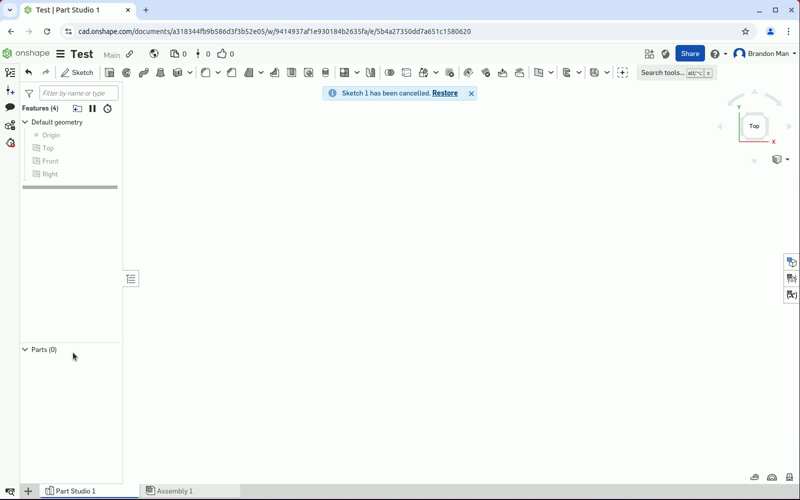
key_down(shift)
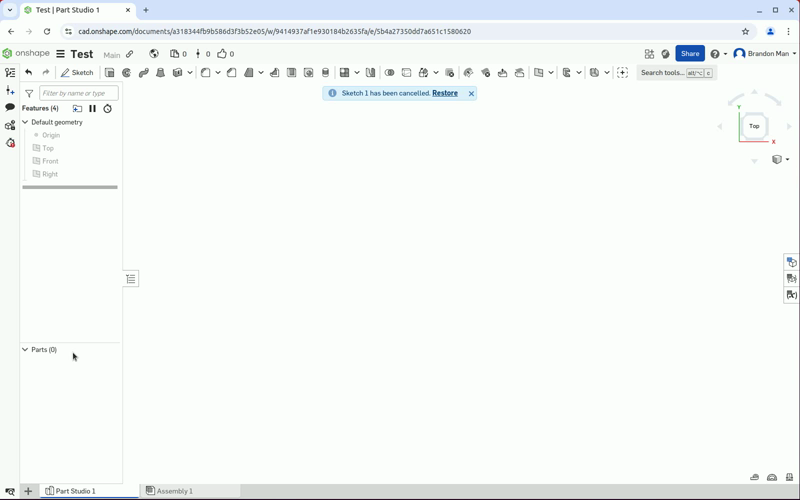
key(up)
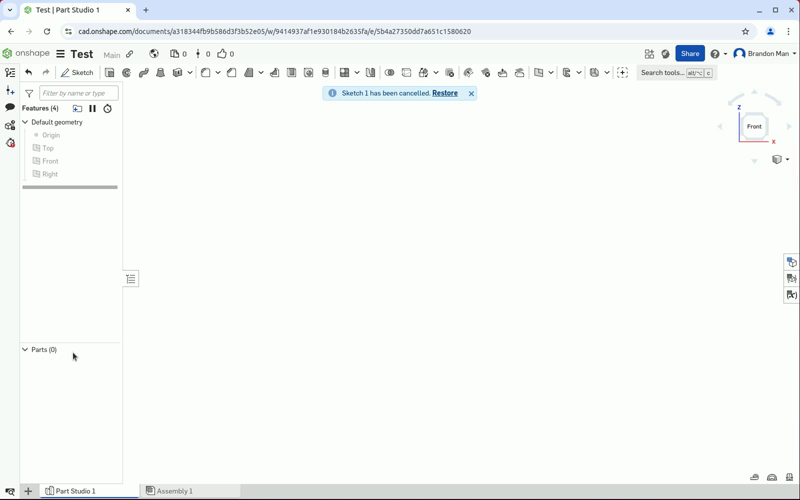
key_up(shift)
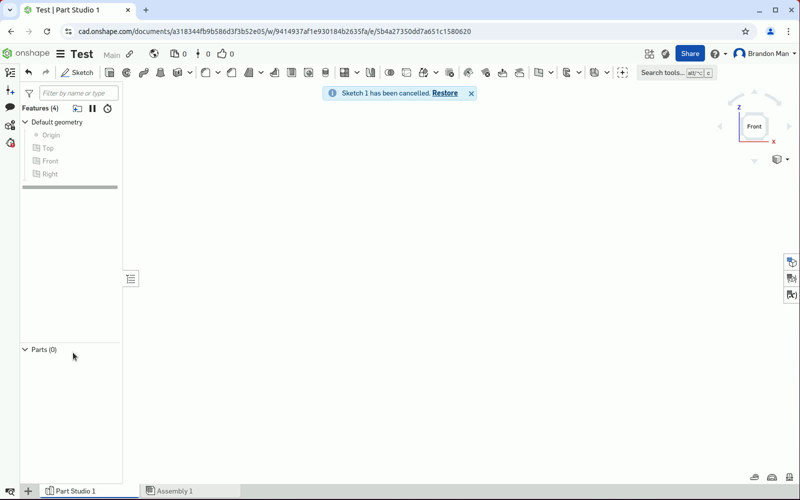
mouse_move(73, 352)
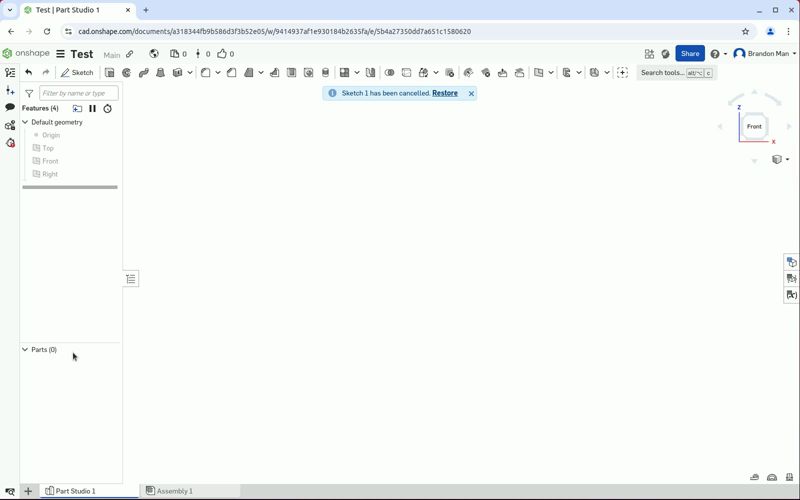
key(shift+y)
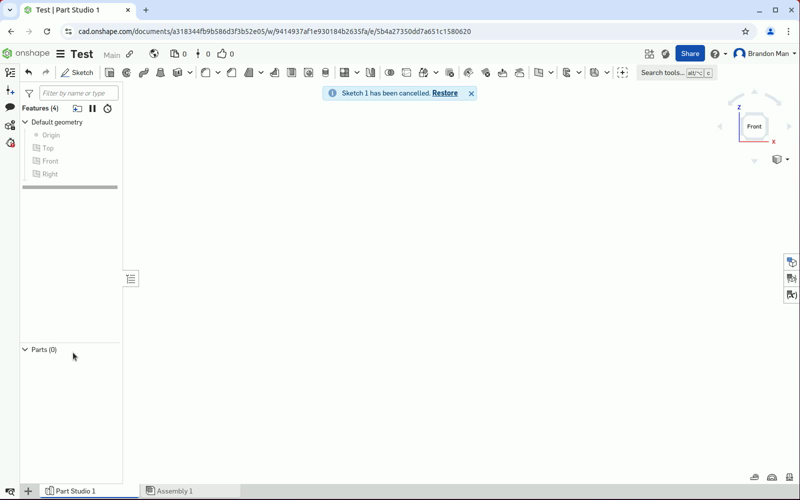
key(shift+s)
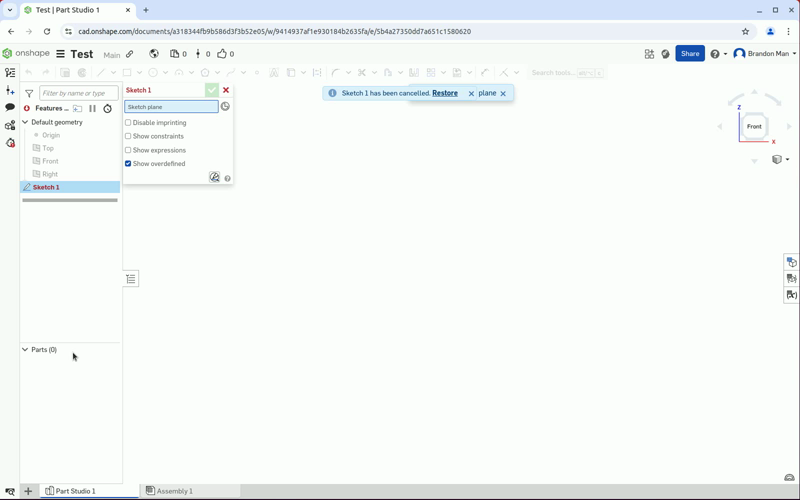
mouse_move(73, 163)
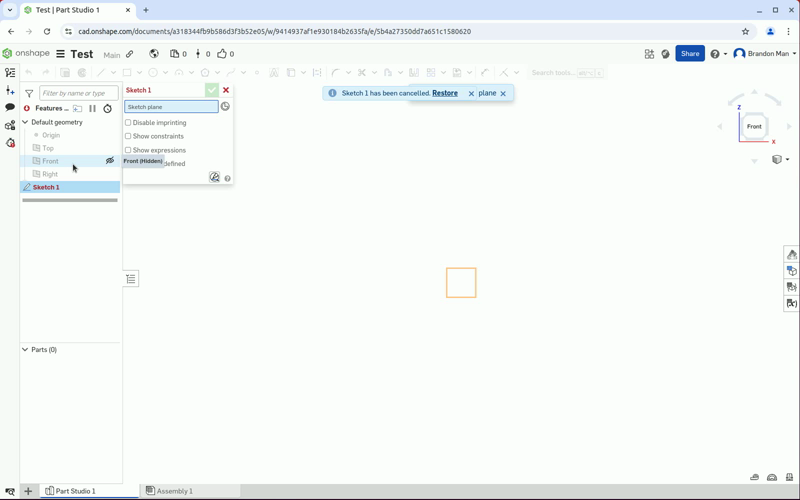
click(73, 163)
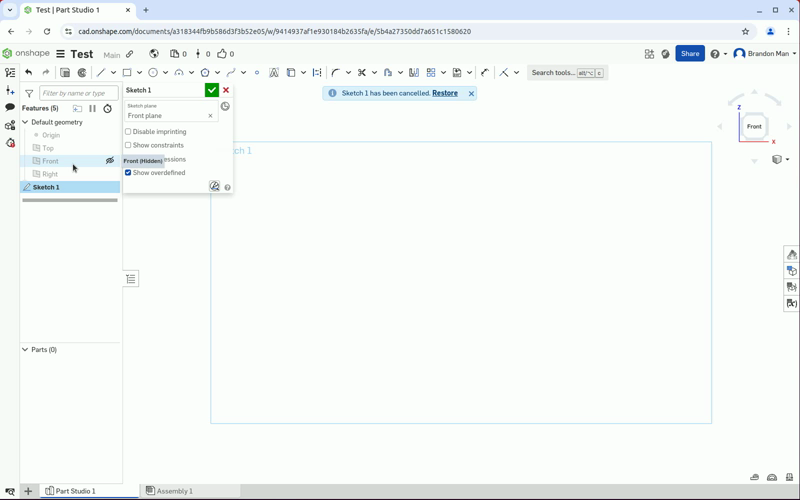
mouse_move(73, 352)
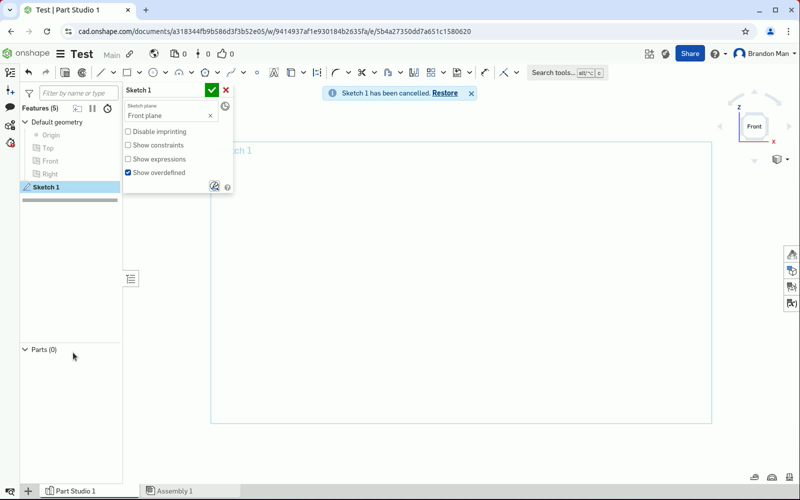
key(y)
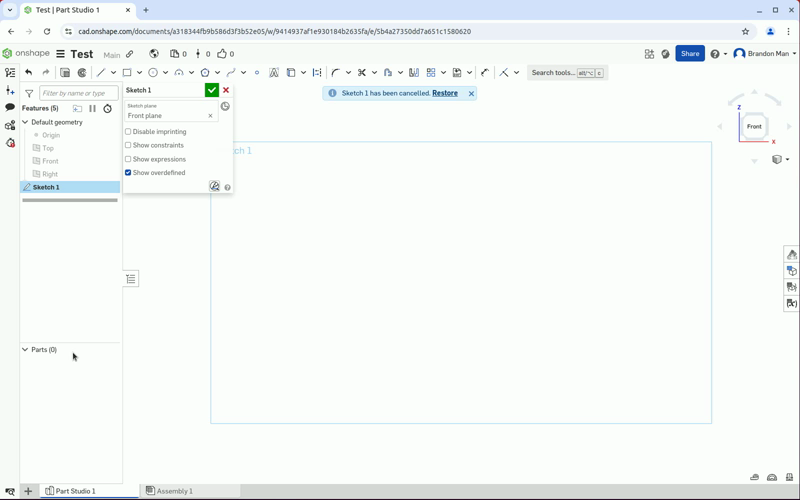
key(l)
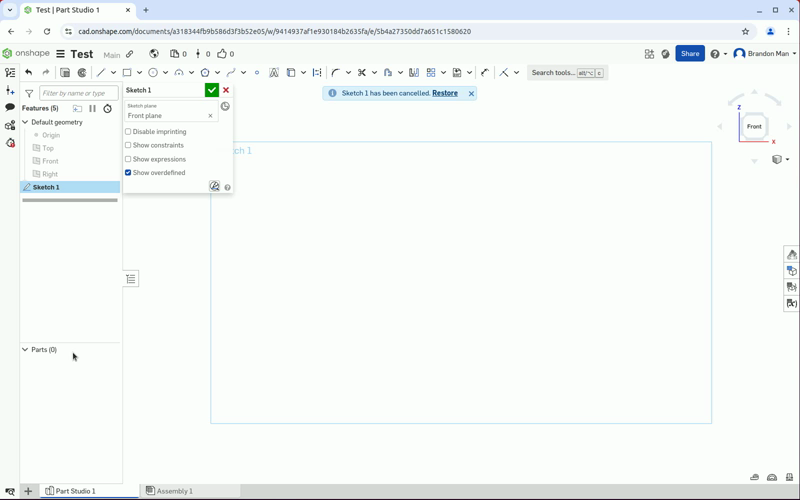
key_down(shift)
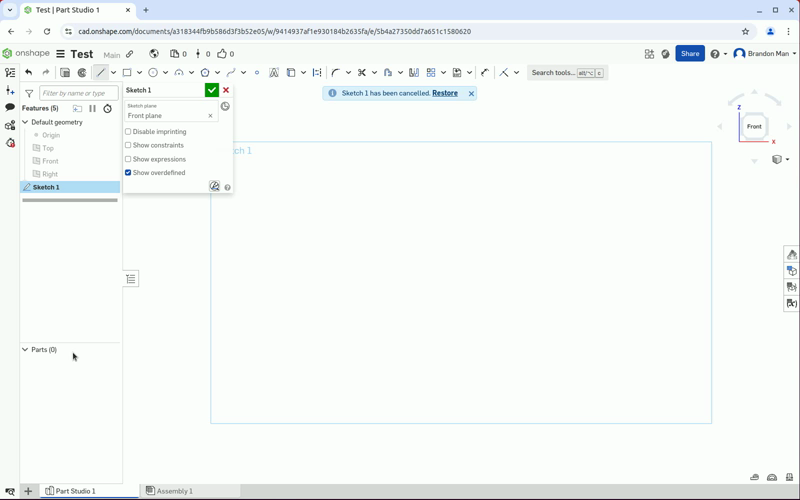
mouse_move(371, 306)
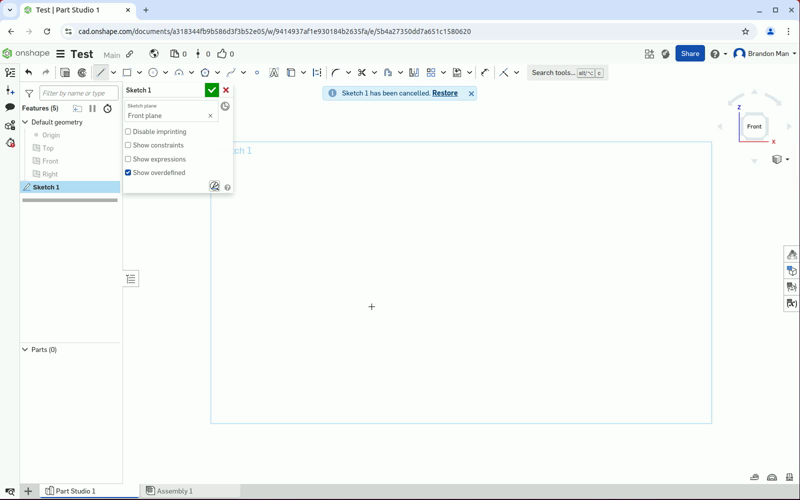
click(371, 306)
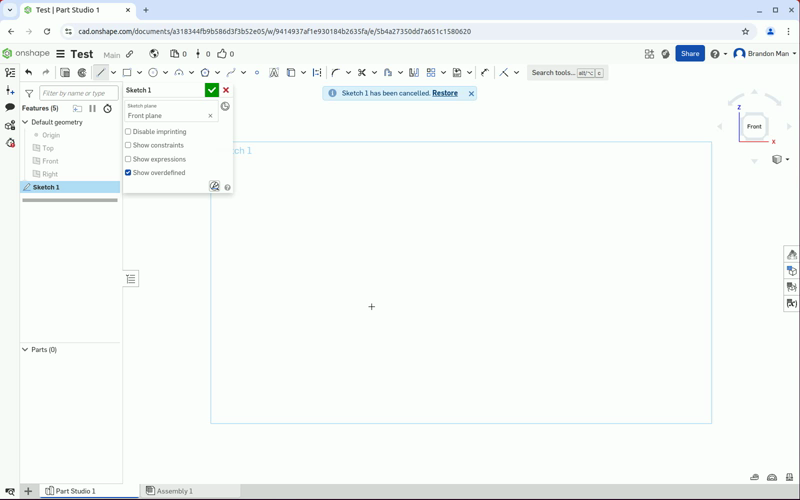
key_up(shift)
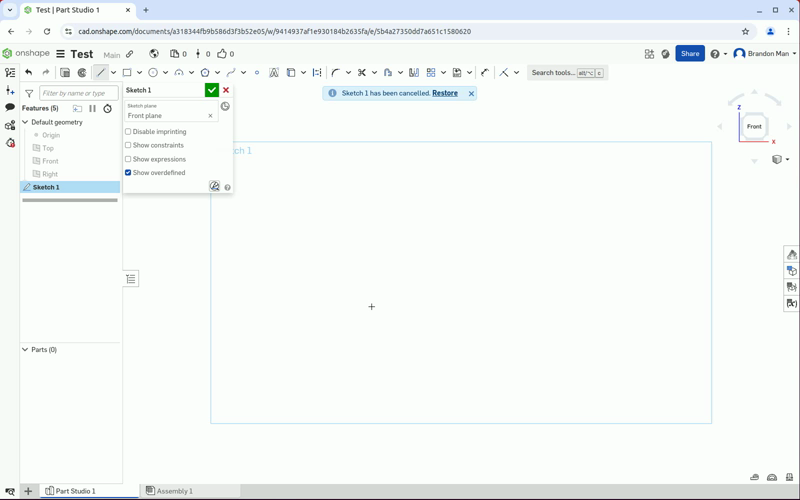
key_down(shift)
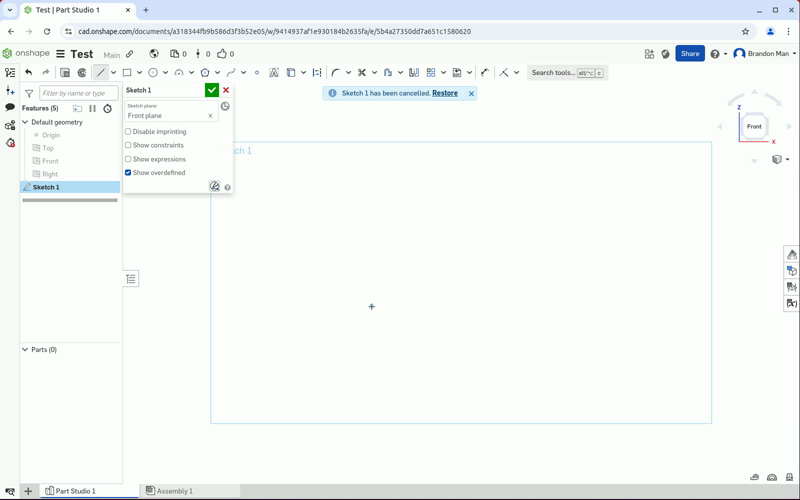
mouse_move(549, 306)
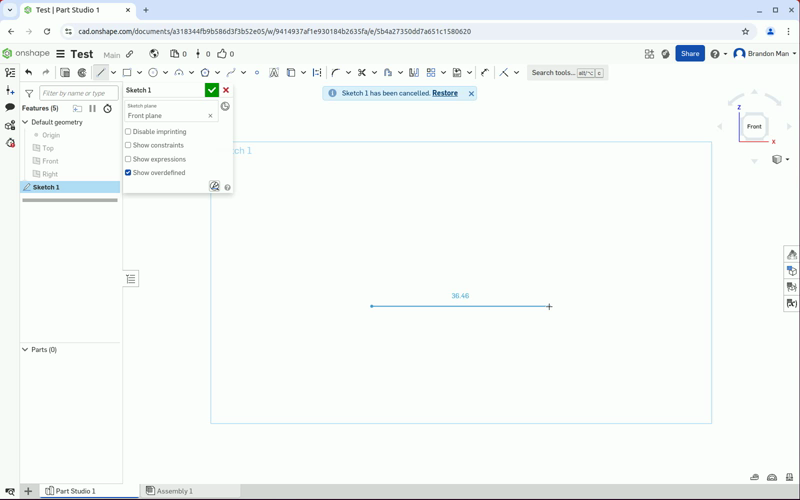
click(549, 306)
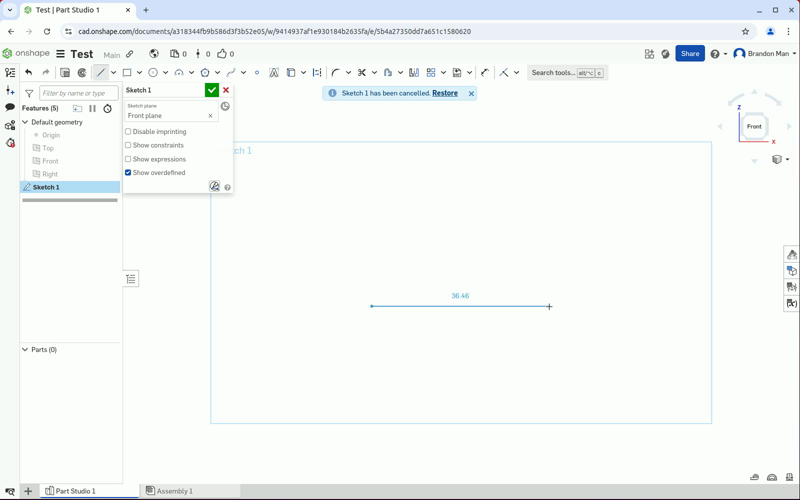
key_up(shift)
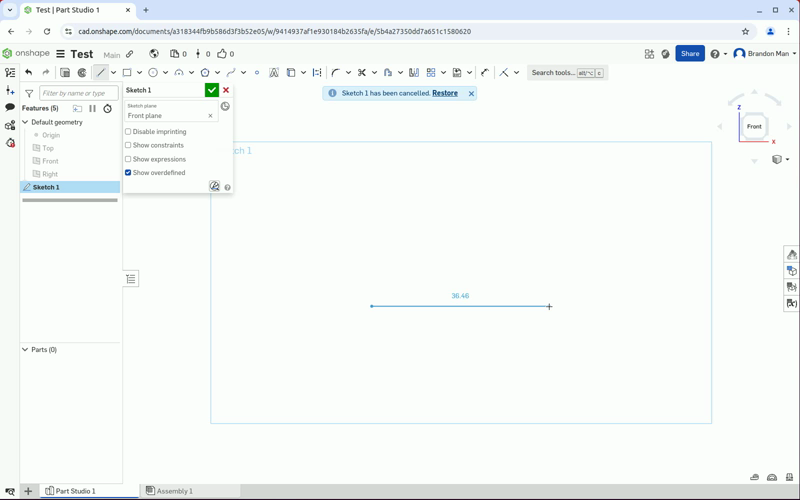
key(esc)
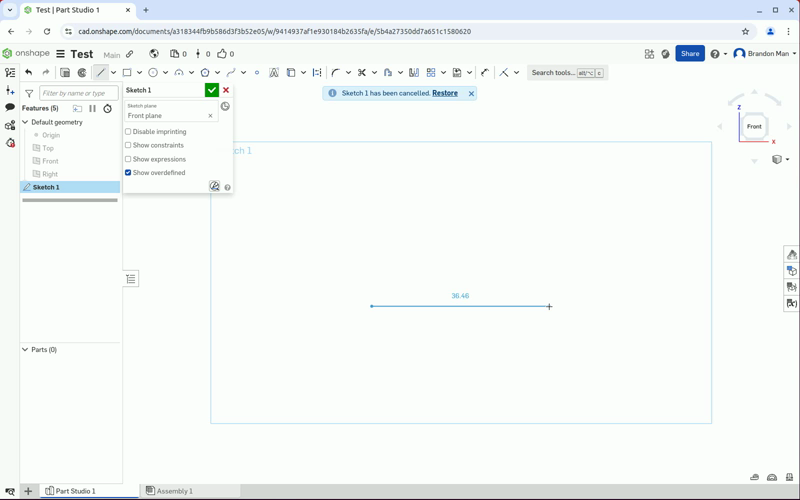
key(a)
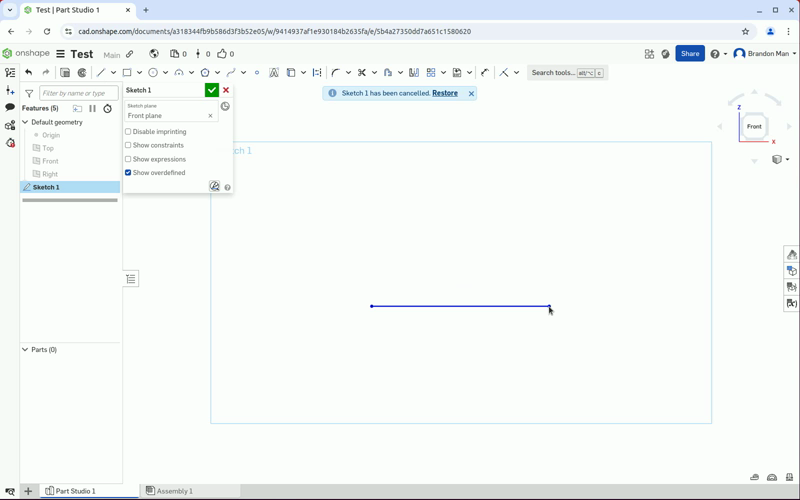
mouse_move(549, 306)
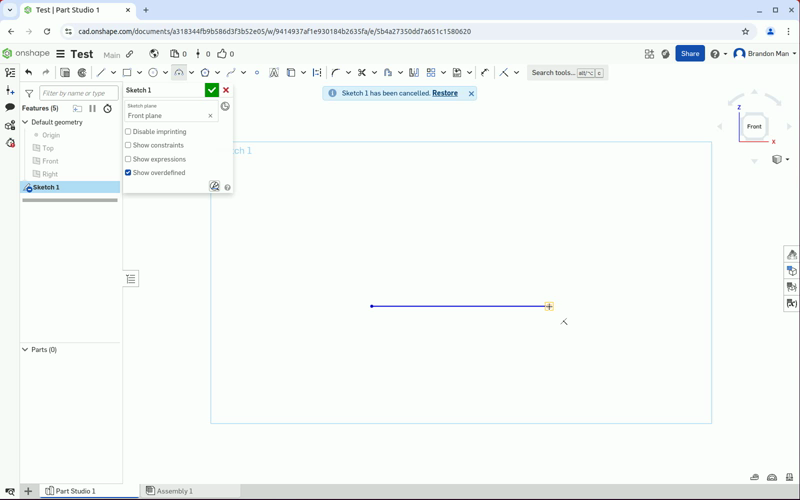
click(549, 306)
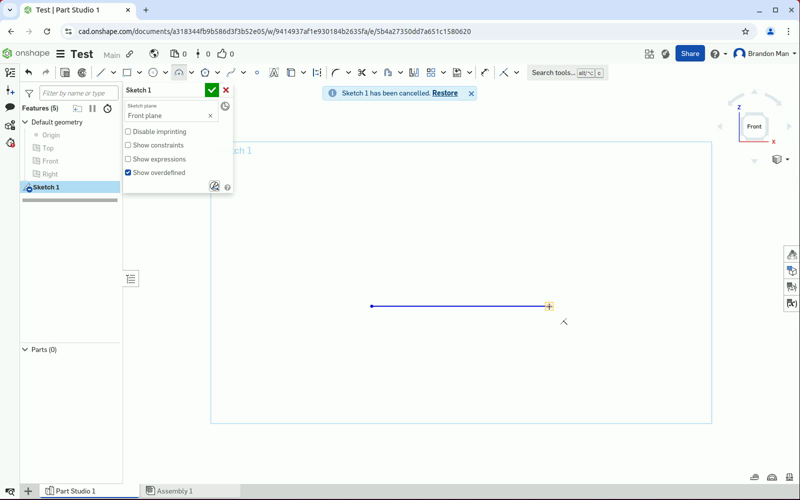
key_down(shift)
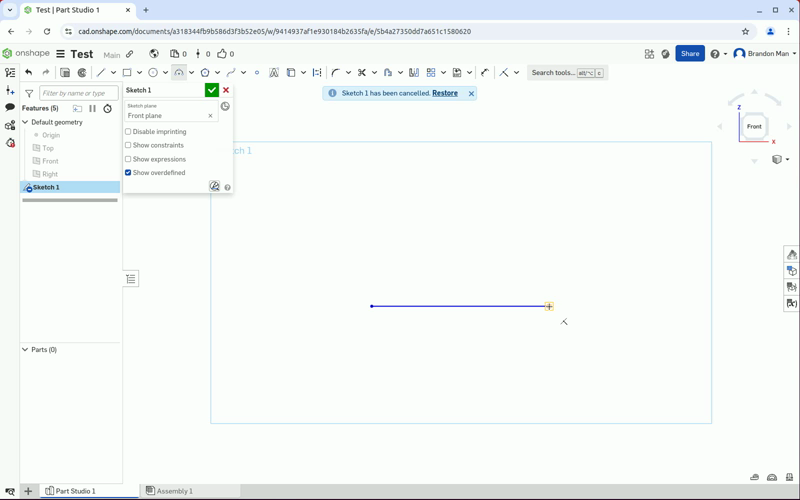
mouse_move(549, 259)
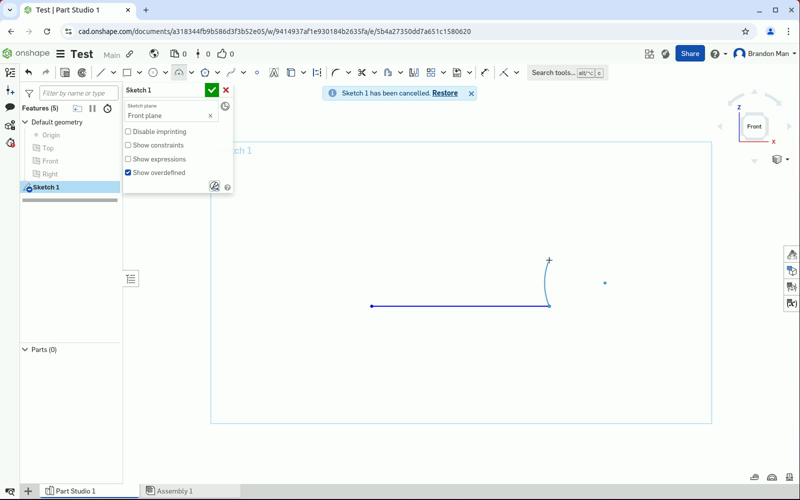
click(549, 259)
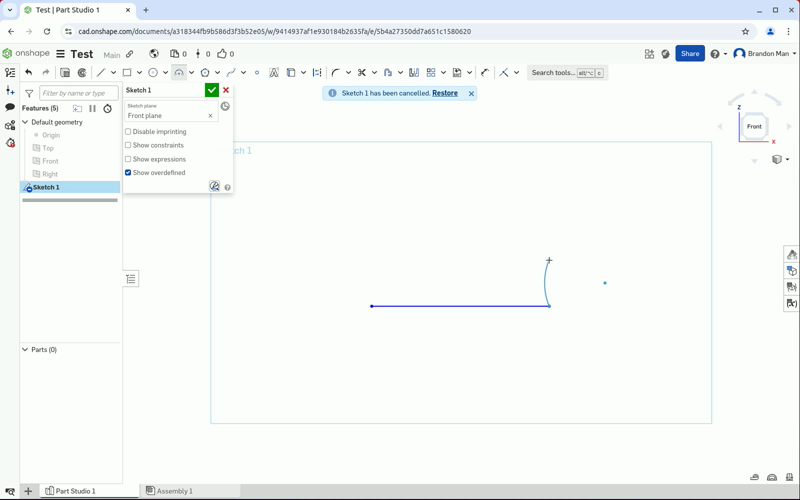
mouse_move(572, 283)
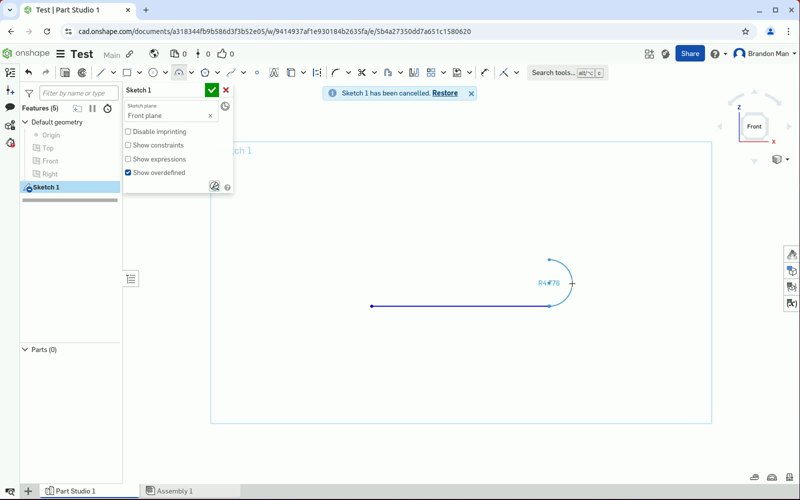
click(572, 283)
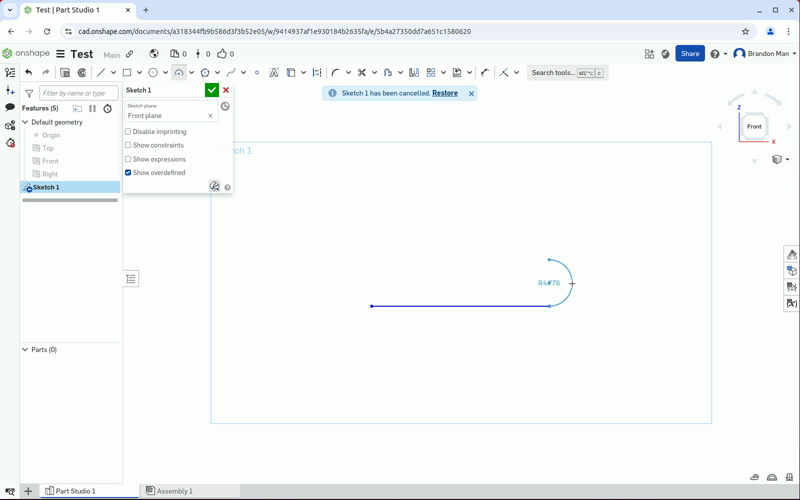
key_up(shift)
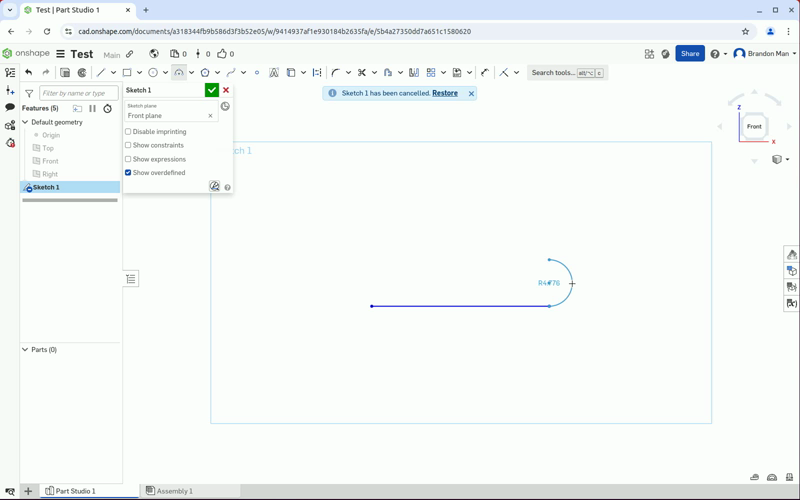
key(esc)
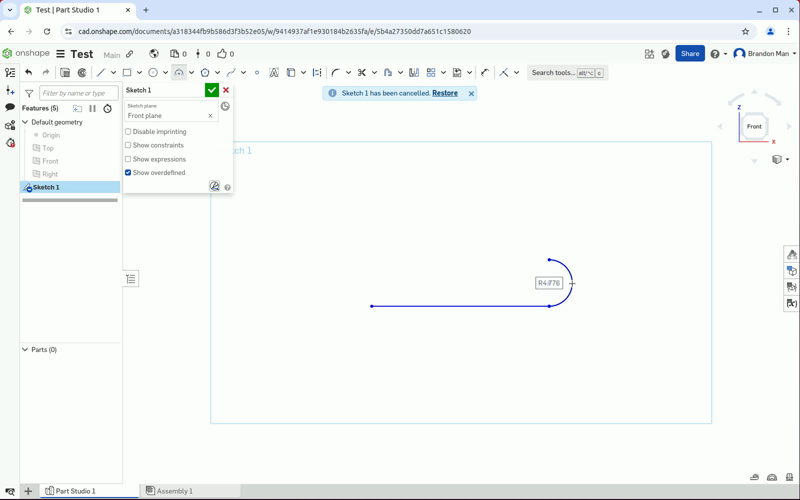
key(l)
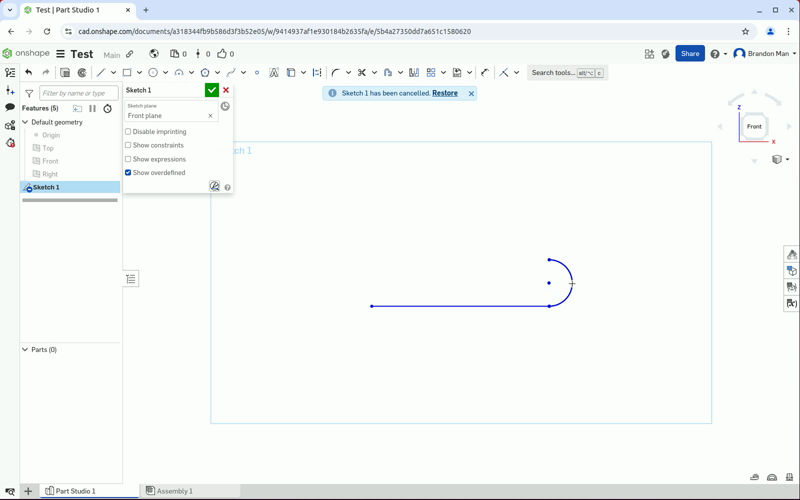
mouse_move(549, 259)
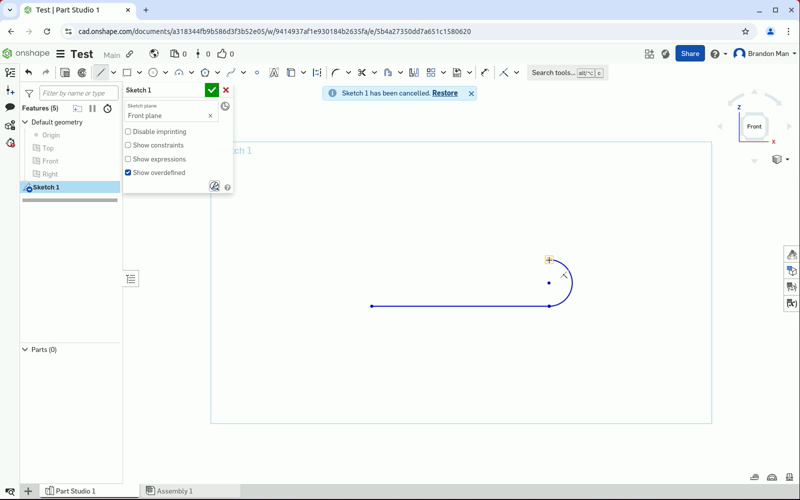
click(549, 259)
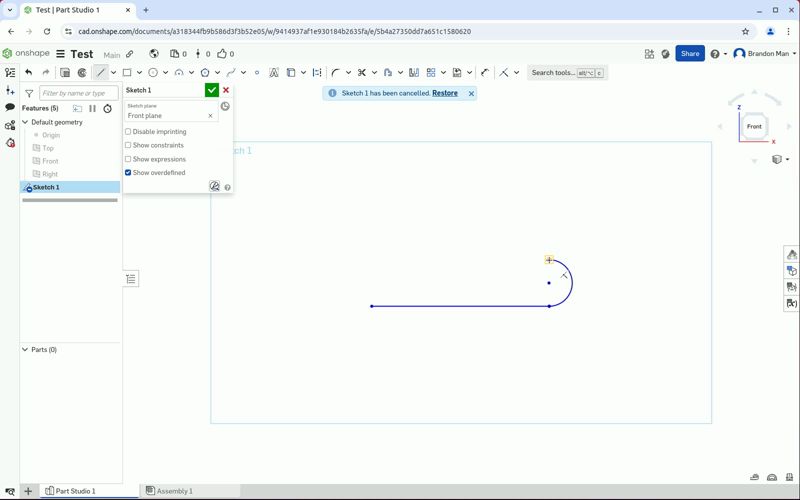
key_down(shift)
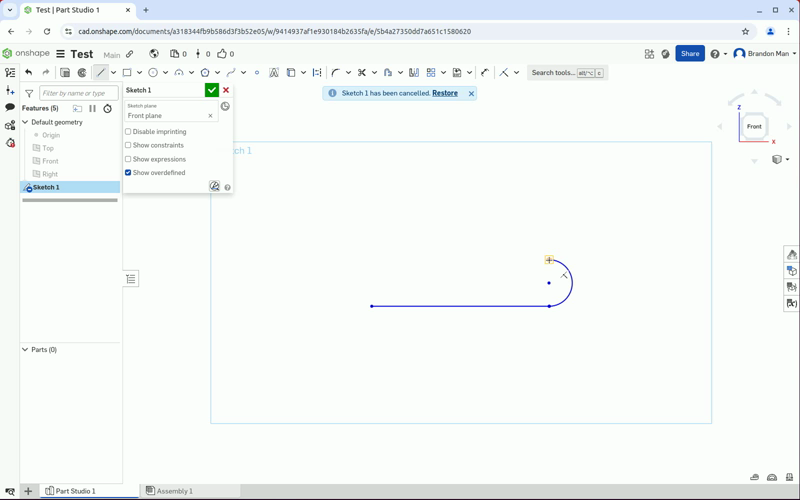
mouse_move(371, 259)
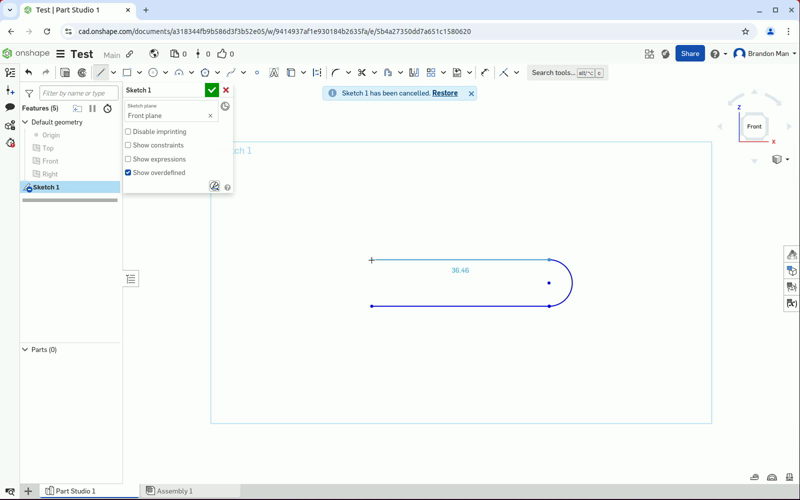
click(371, 259)
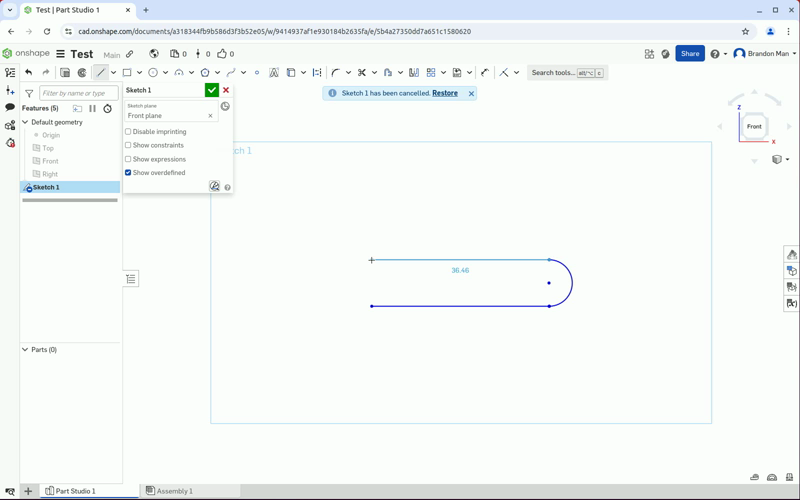
key_up(shift)
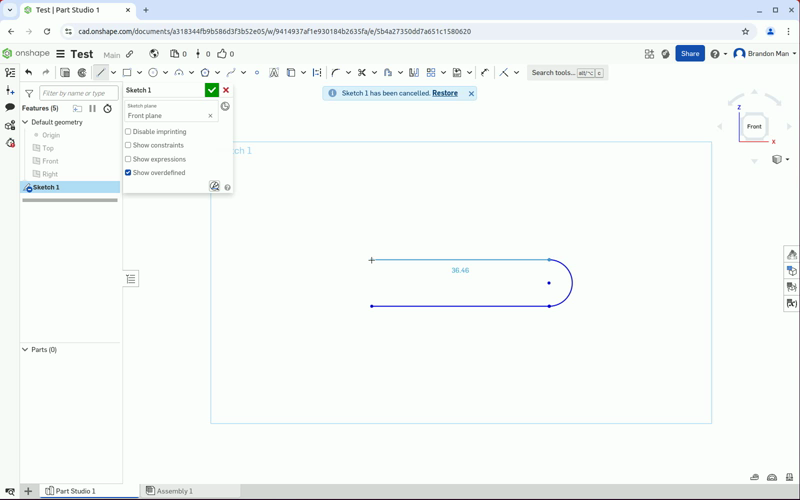
key(esc)
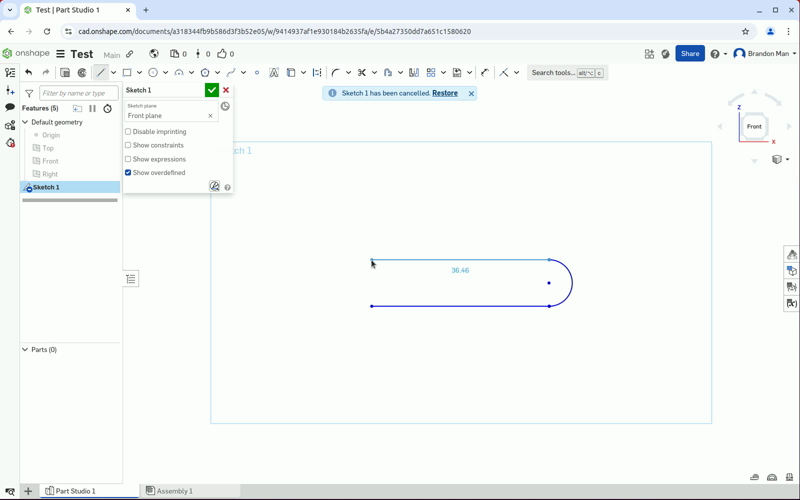
key(a)
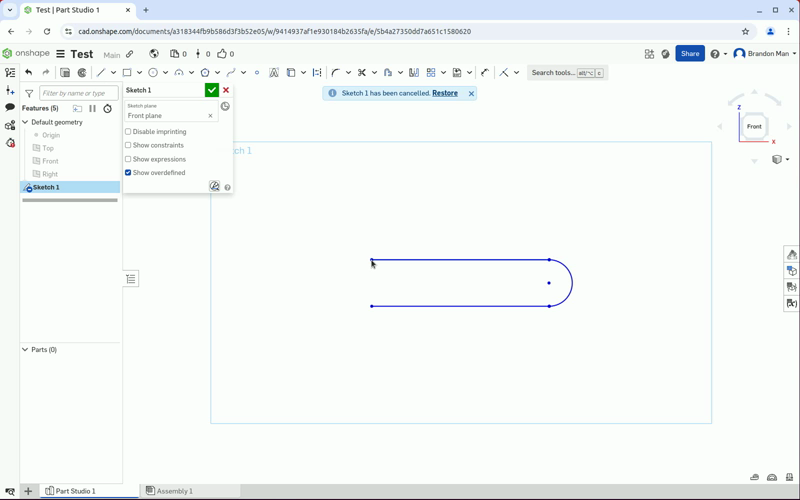
mouse_move(371, 259)
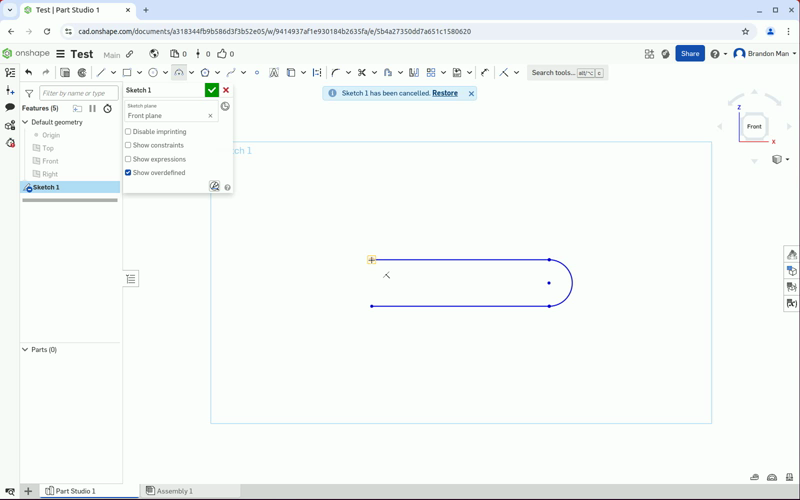
click(371, 259)
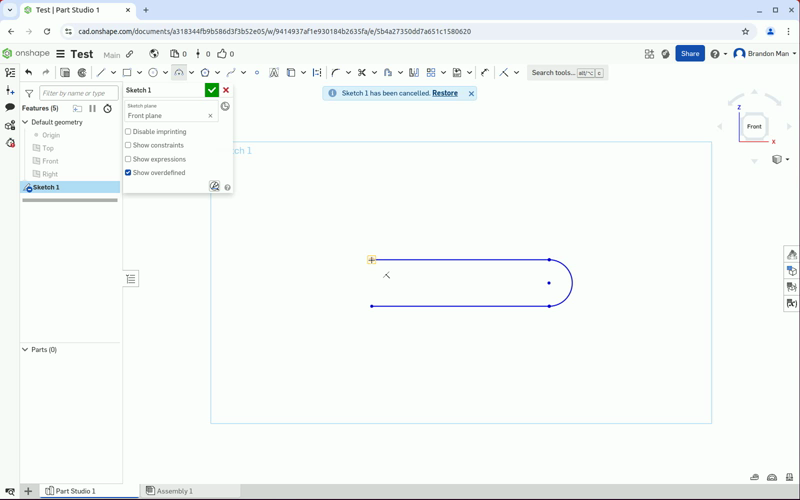
mouse_move(371, 306)
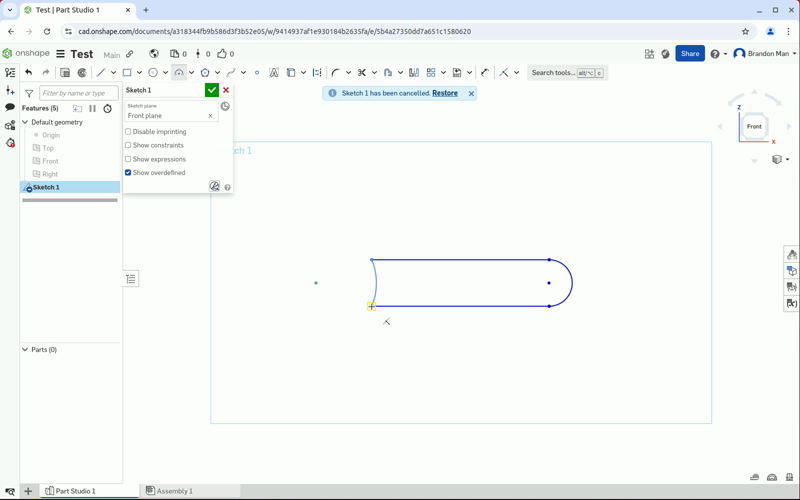
click(371, 306)
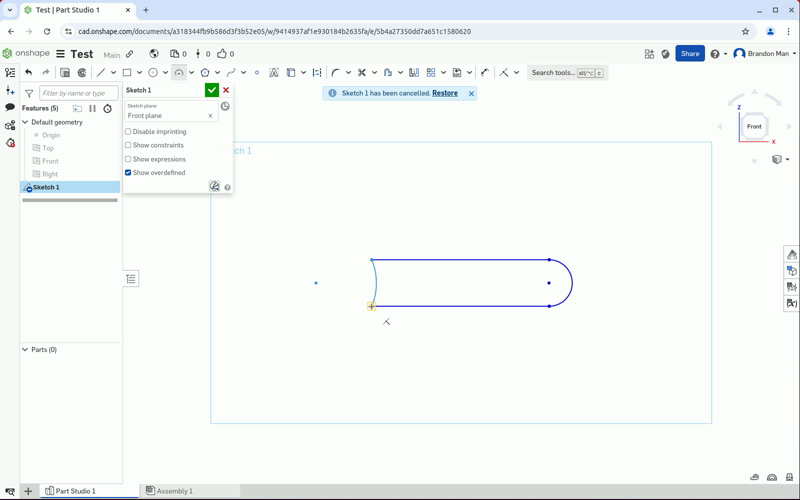
key_down(shift)
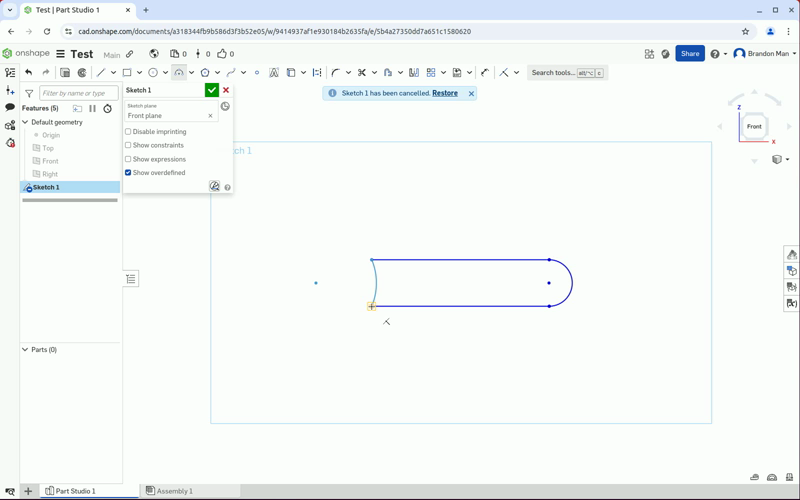
mouse_move(348, 283)
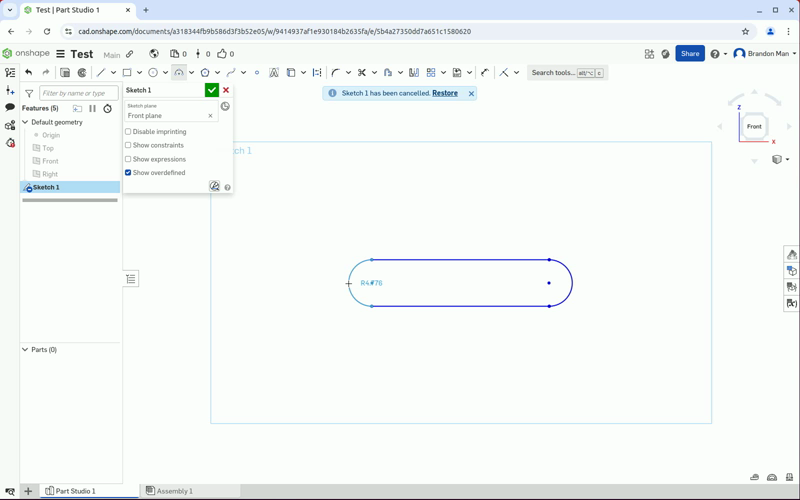
click(348, 283)
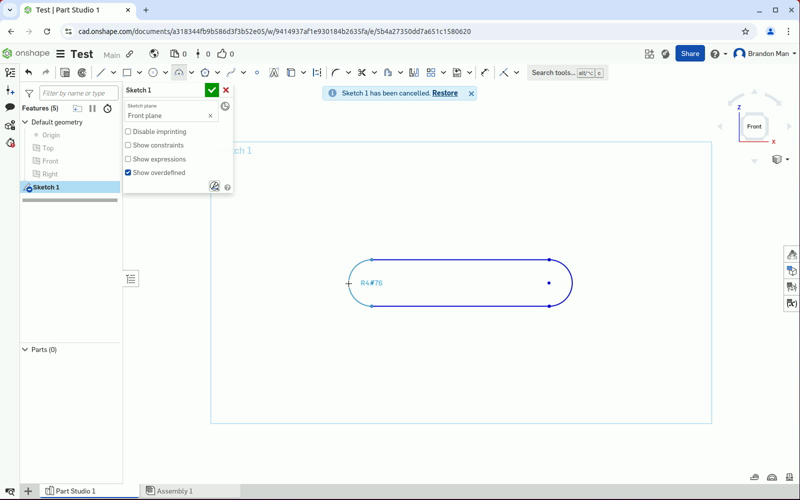
key_up(shift)
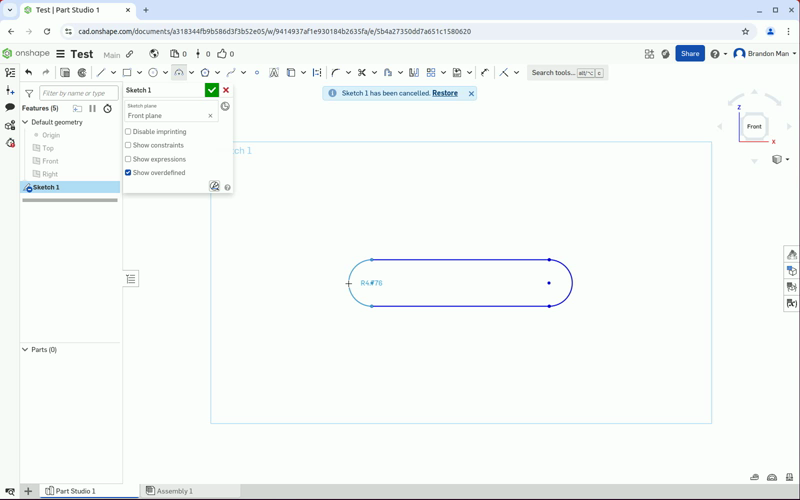
key(esc)
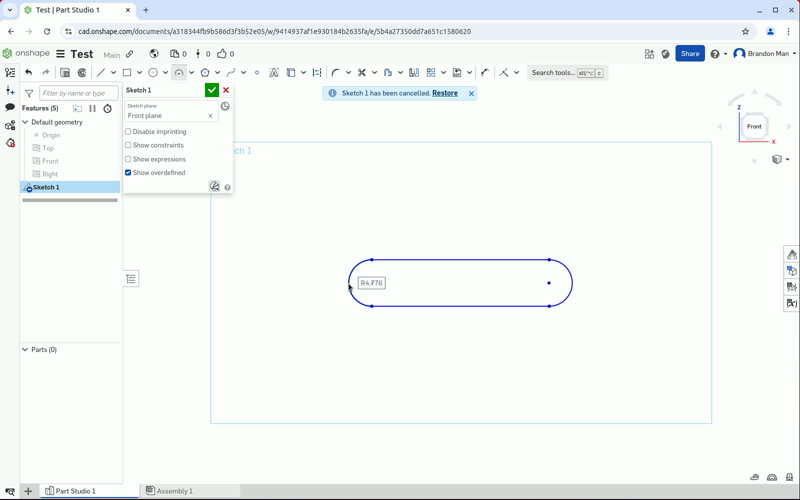
mouse_move(538, 274)
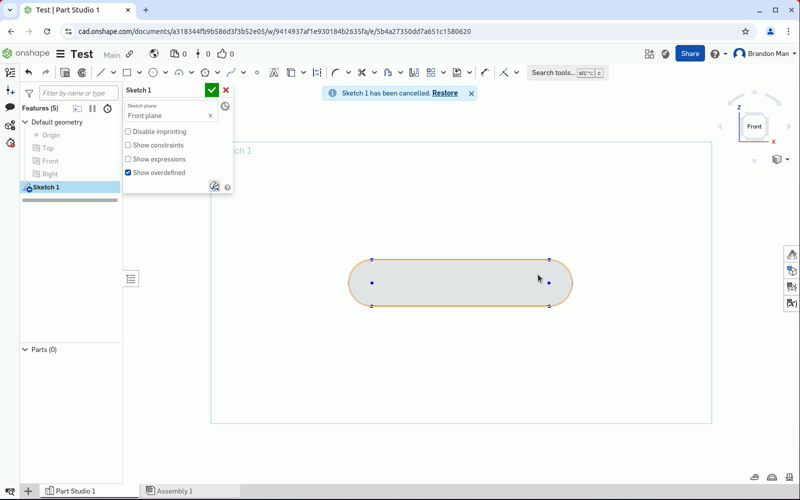
click(538, 274)
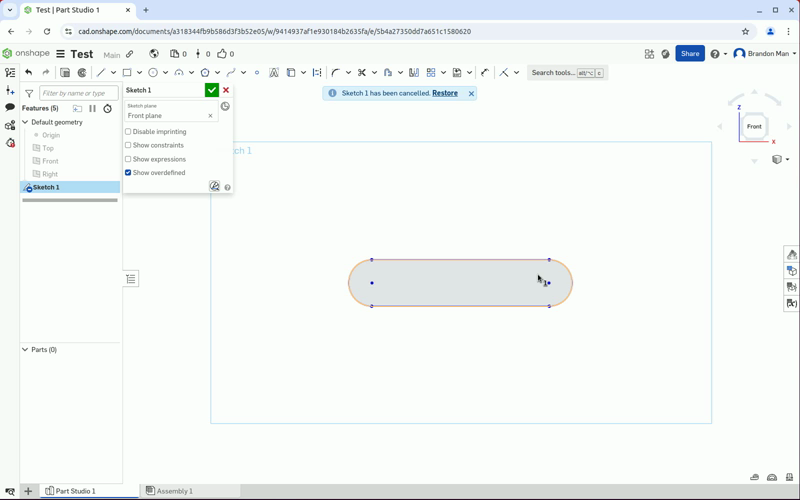
mouse_move(73, 352)
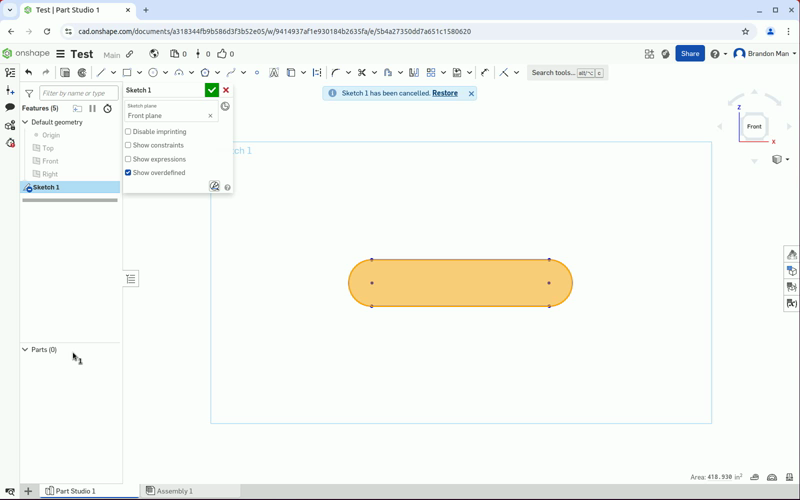
key(shift+y)
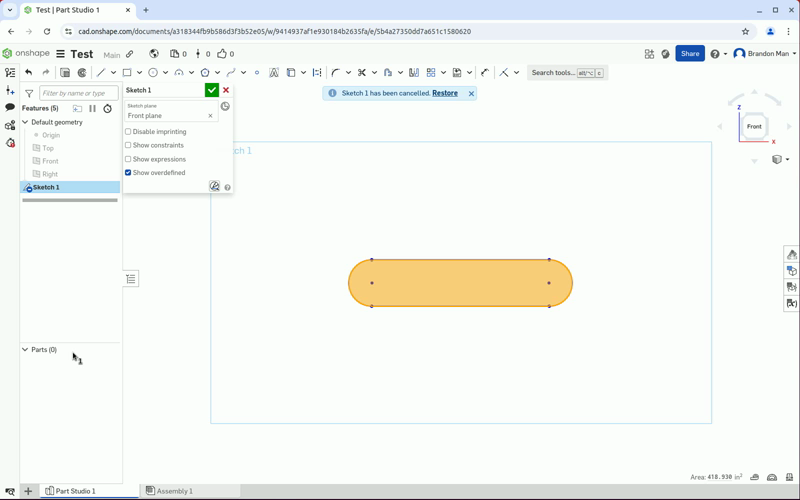
key(shift+e)
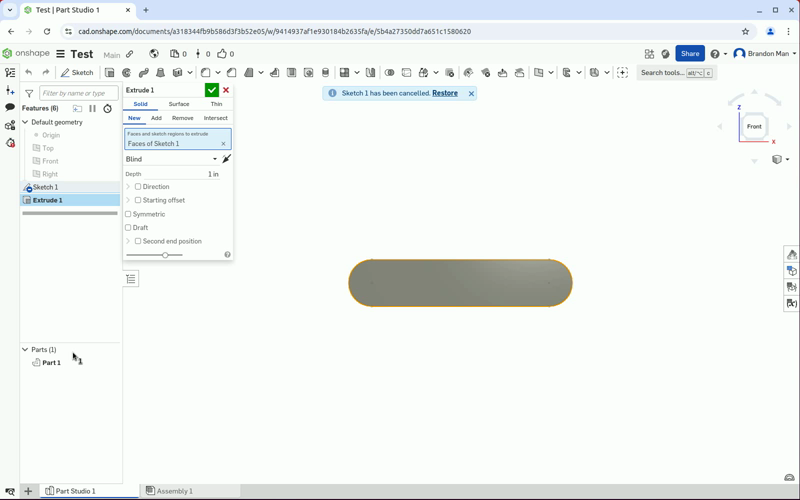
mouse_move(143, 106)
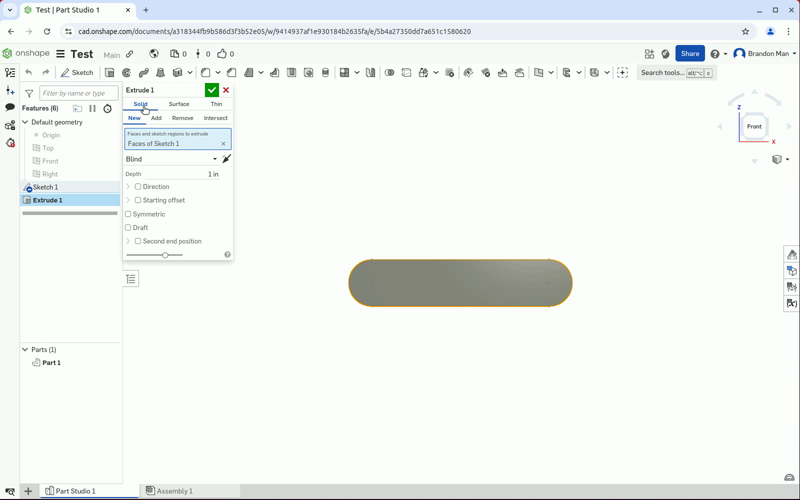
click(143, 106)
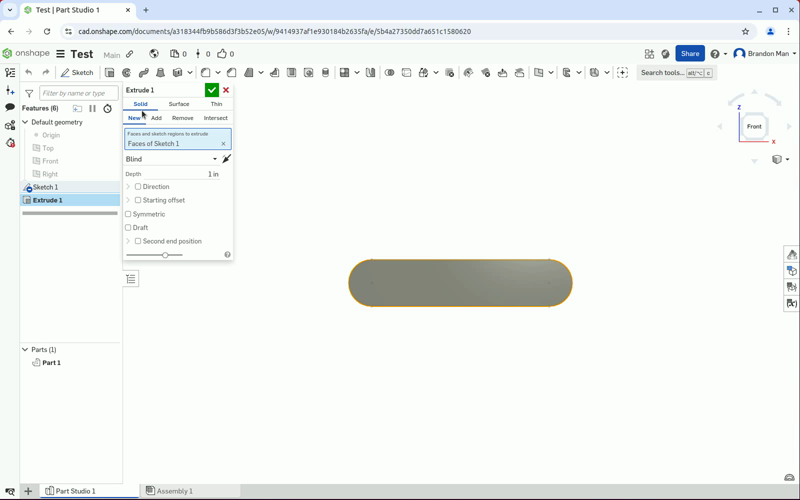
mouse_move(137, 120)
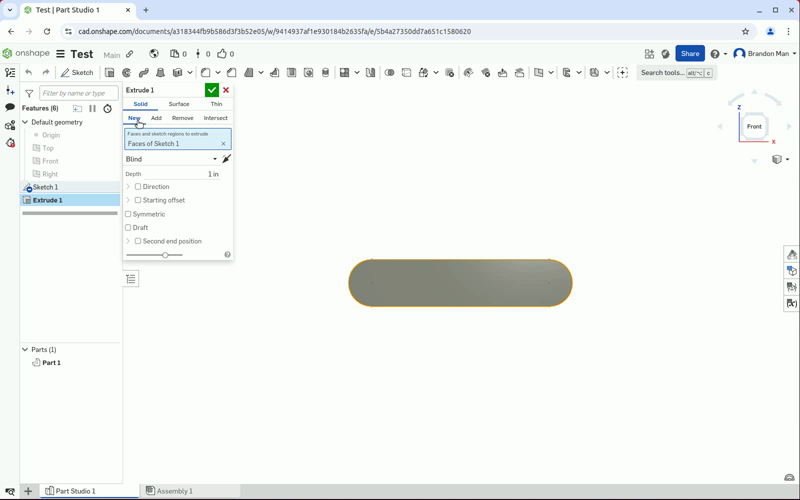
click(137, 120)
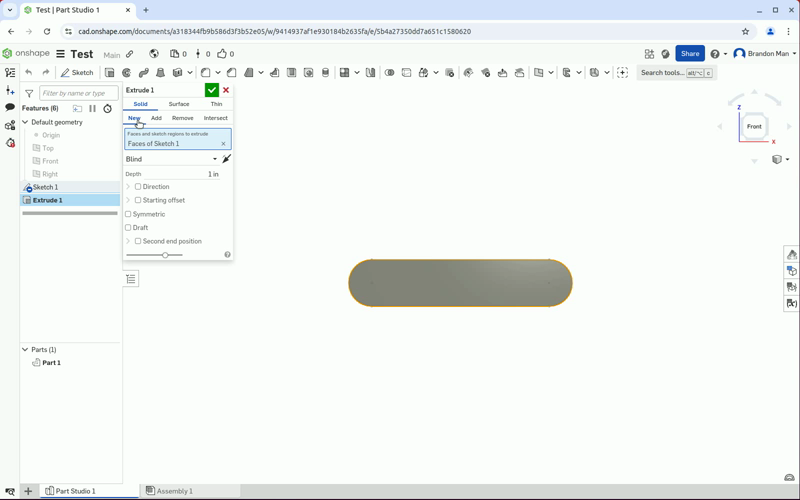
key(tab, 4)
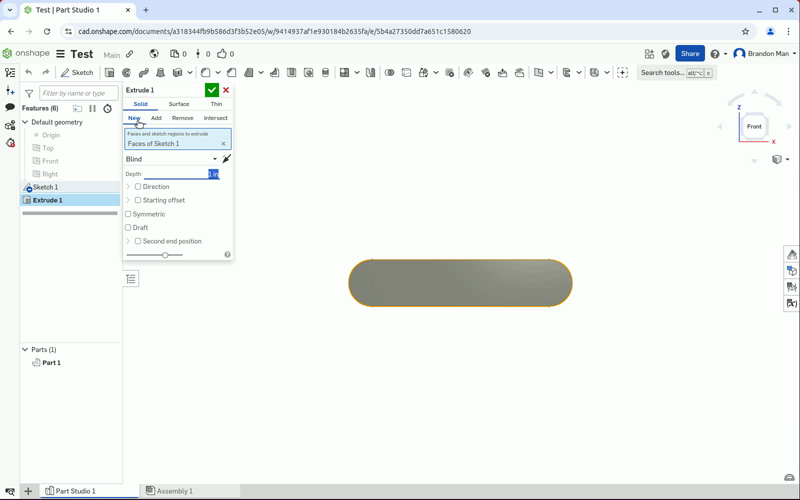
text(3.129)
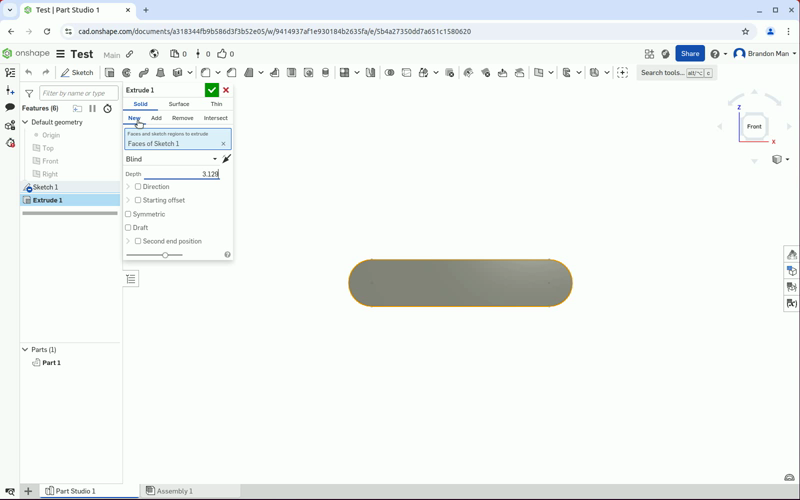
key(enter)
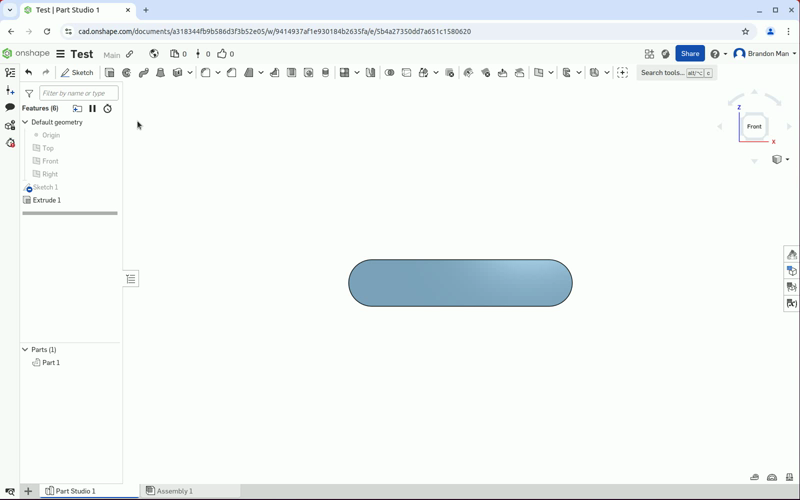
key(shift+h)
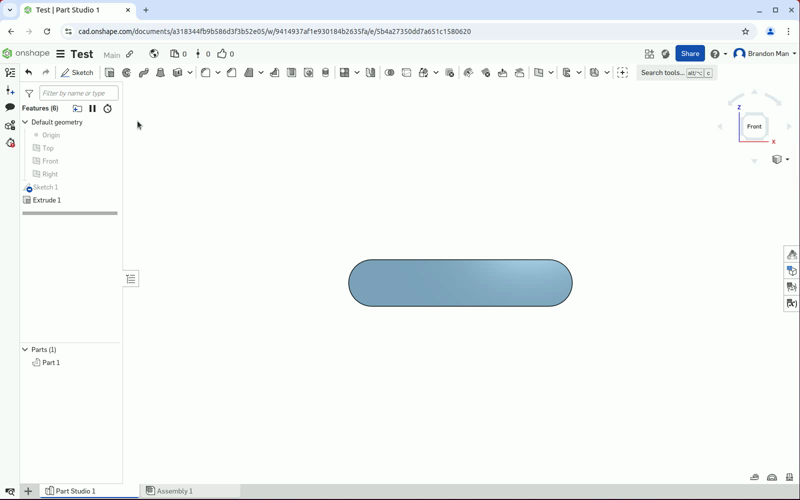
key(shift+h)
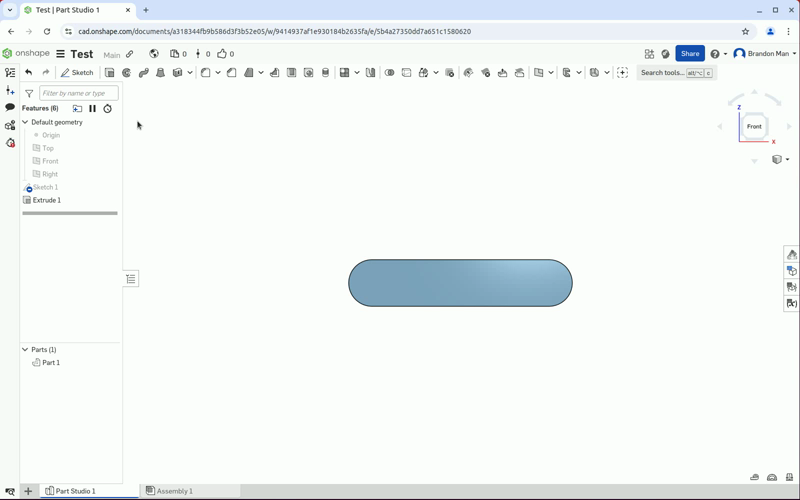
mouse_move(73, 189)
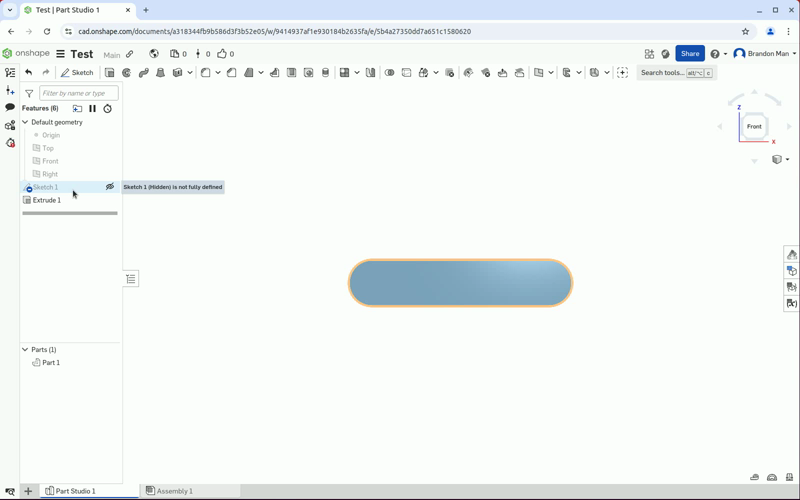
click(73, 189)
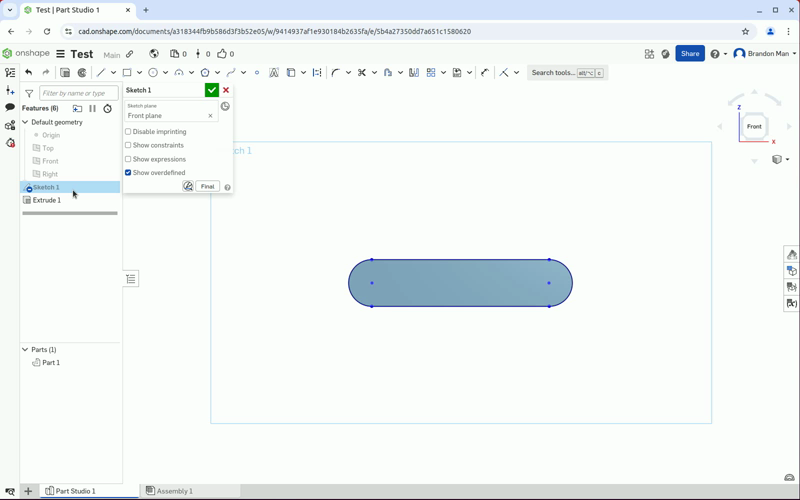
mouse_move(229, 92)
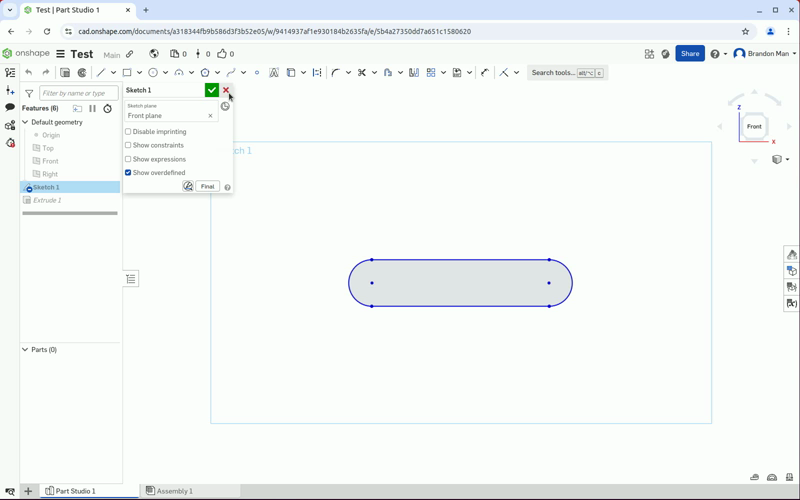
click(229, 92)
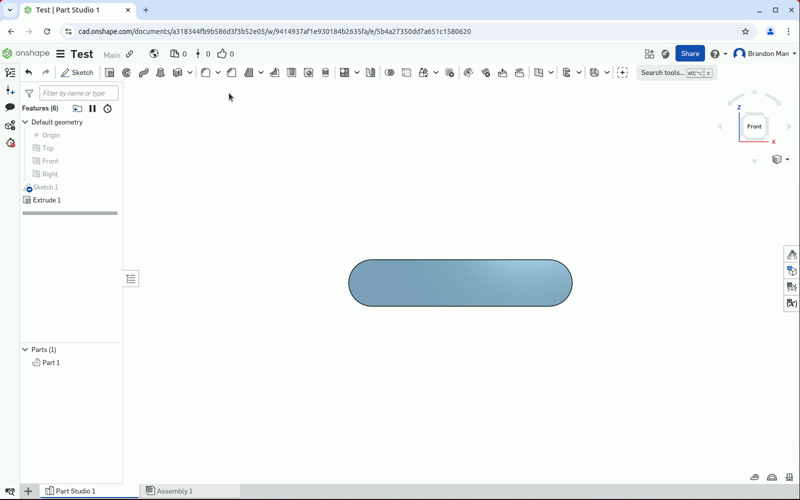
mouse_move(541, 75)
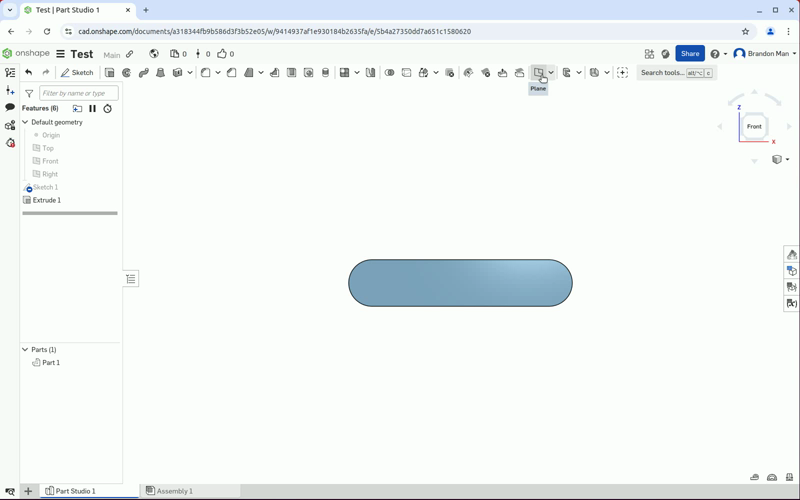
click(541, 75)
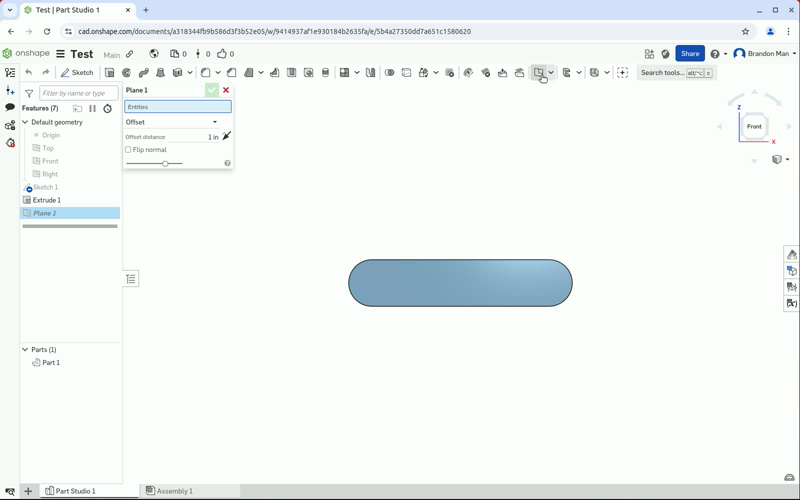
mouse_move(73, 163)
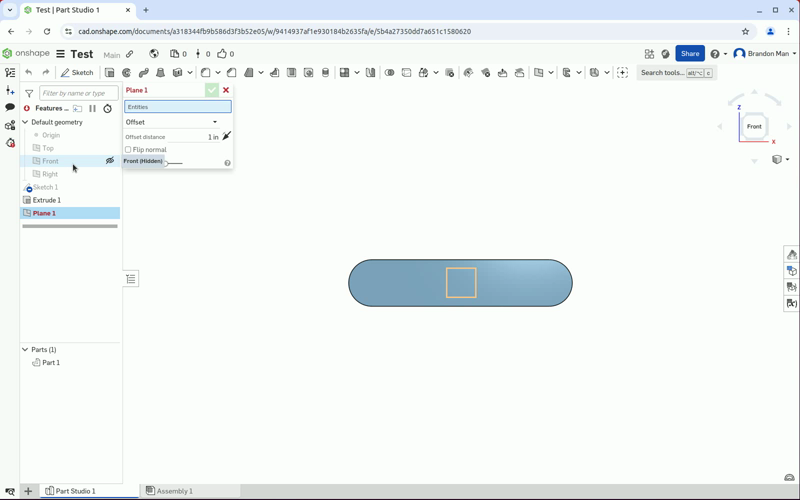
click(73, 163)
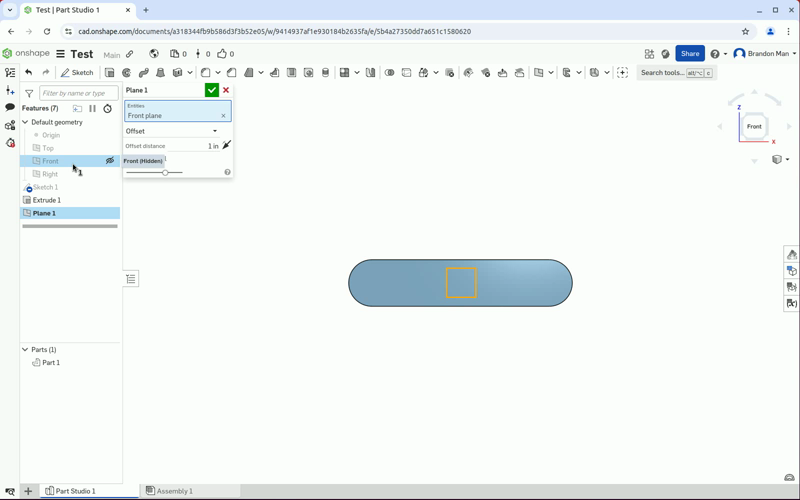
key(tab, 2)
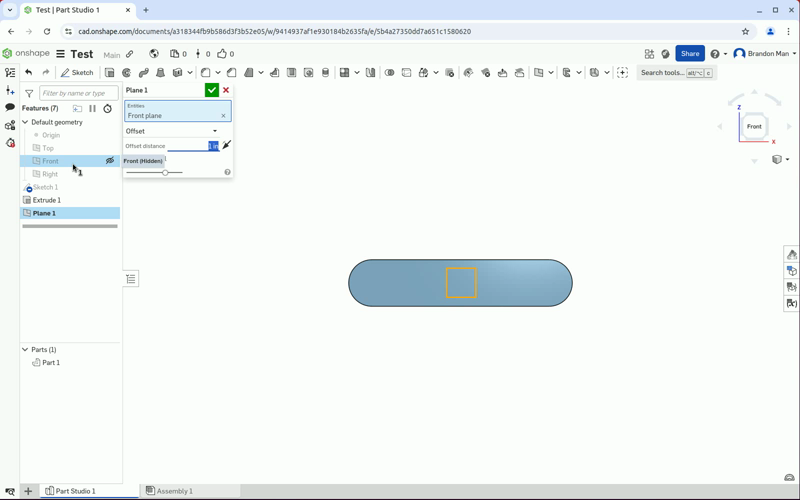
text(3.143)
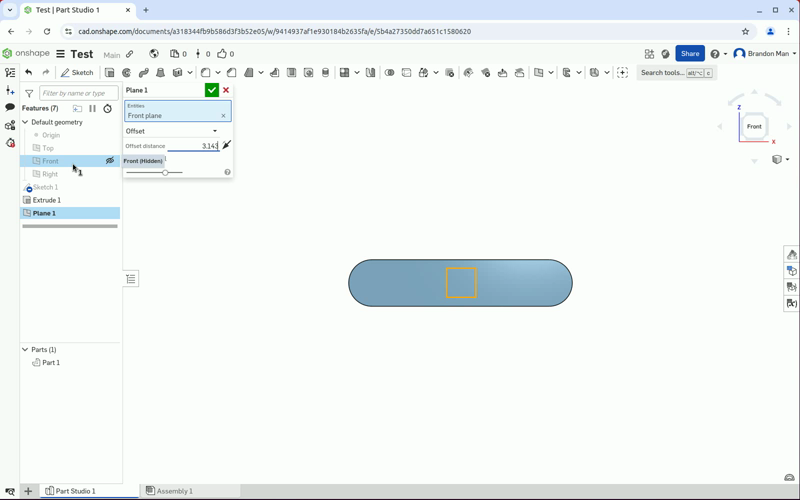
key(enter, 2)
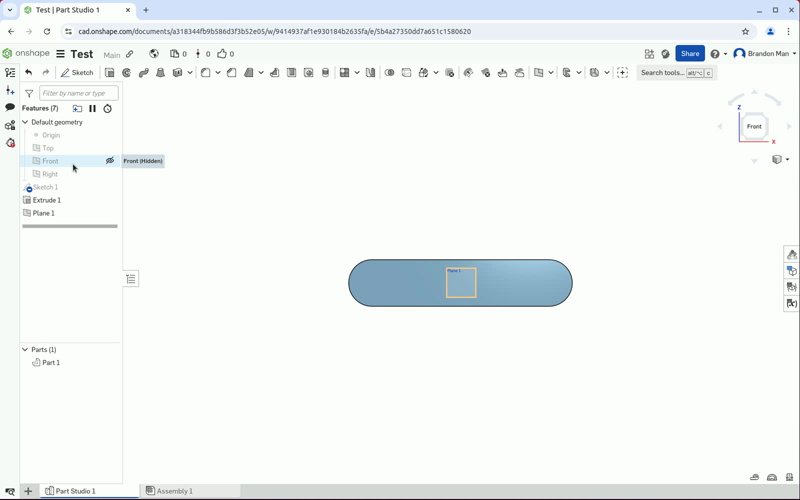
key(shift+s)
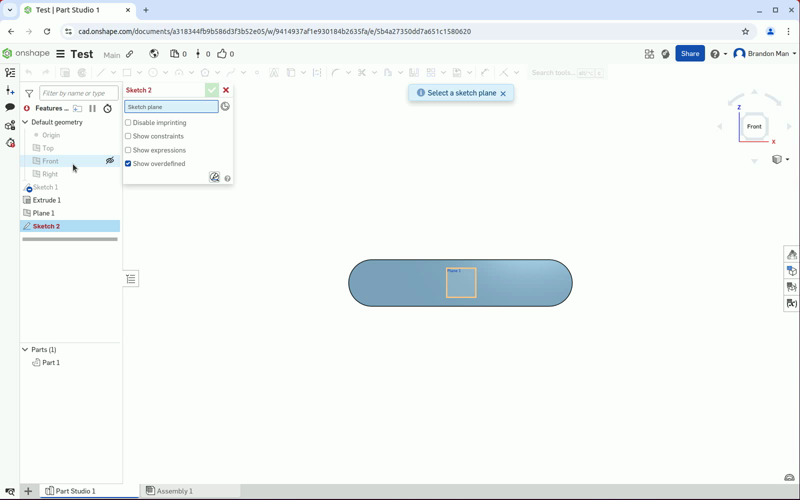
mouse_move(73, 215)
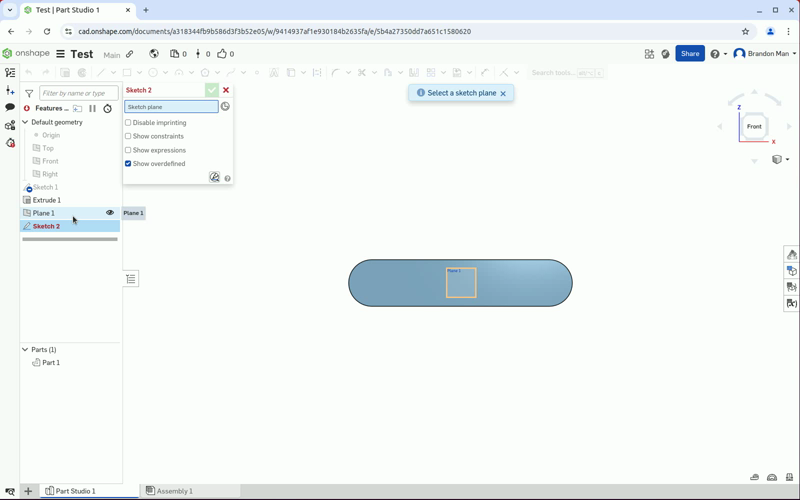
click(73, 215)
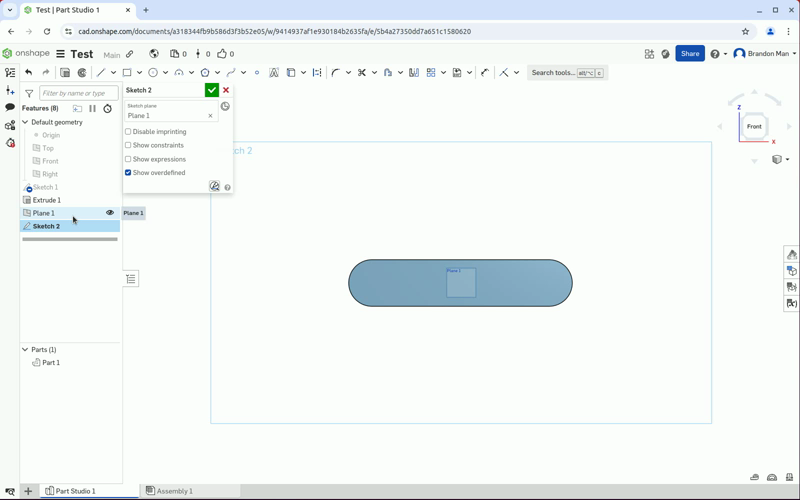
mouse_move(73, 352)
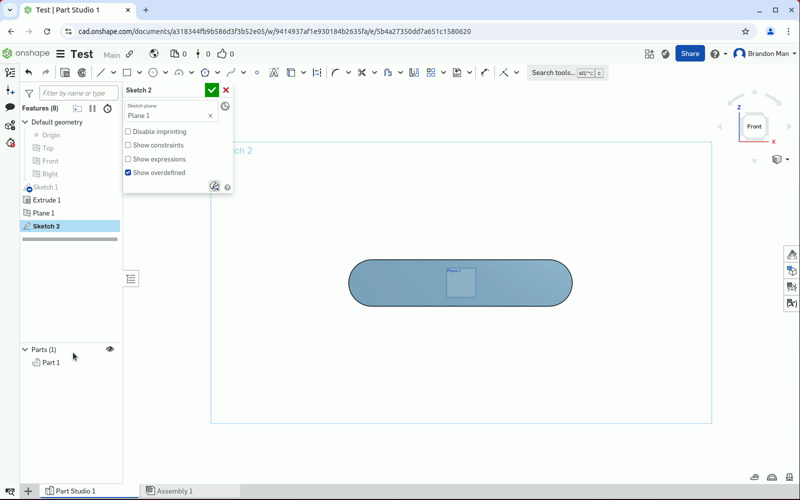
key(y)
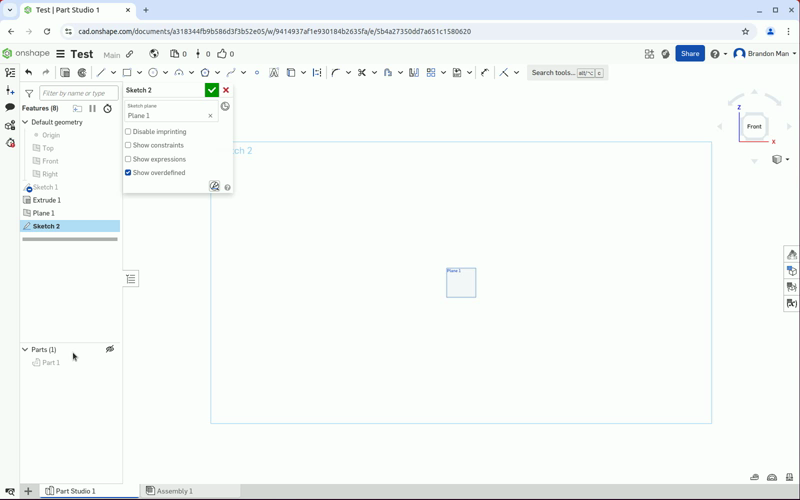
key(c)
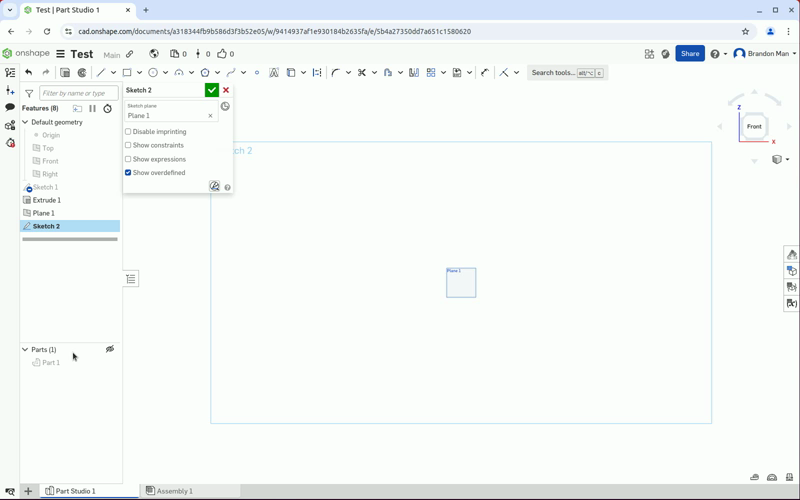
key_down(shift)
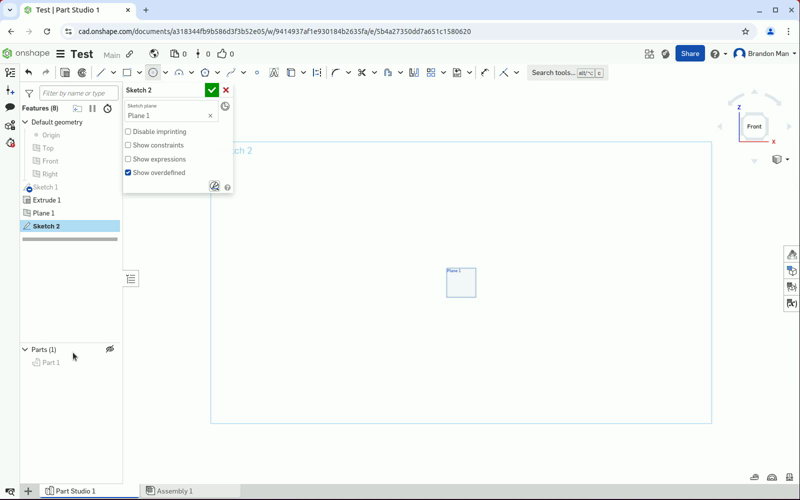
mouse_move(372, 282)
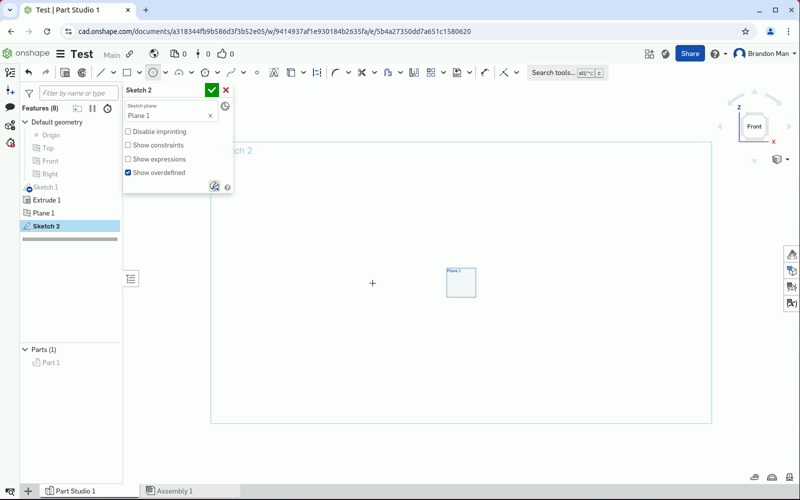
click(372, 282)
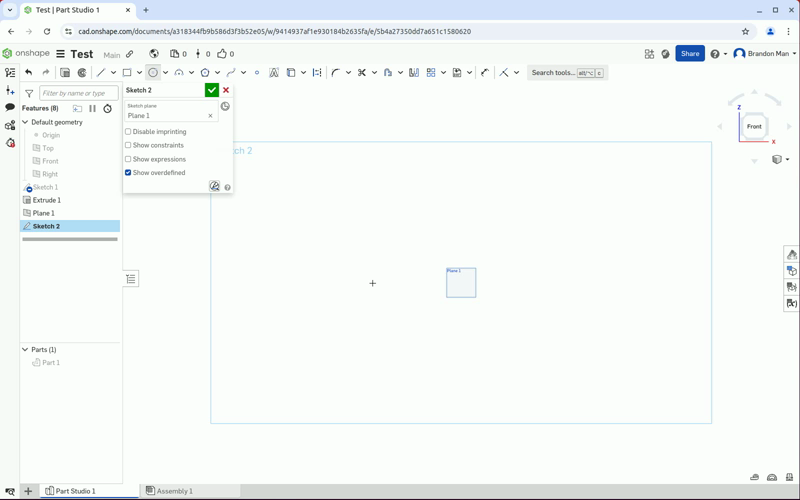
key_up(shift)
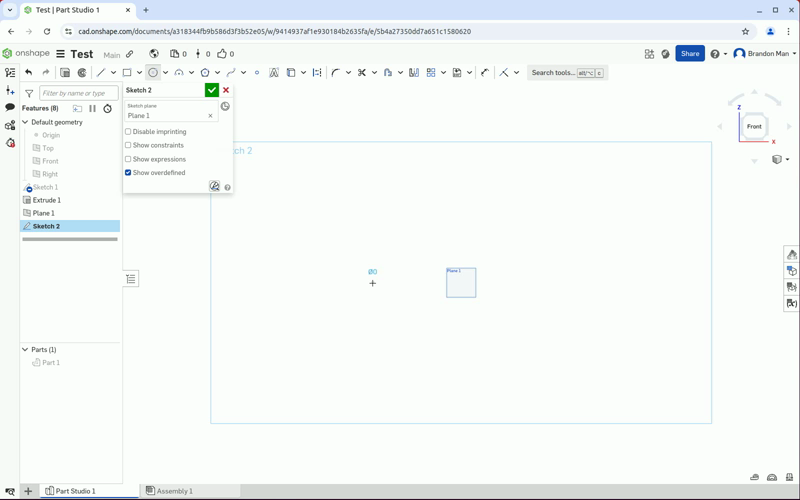
mouse_move(388, 282)
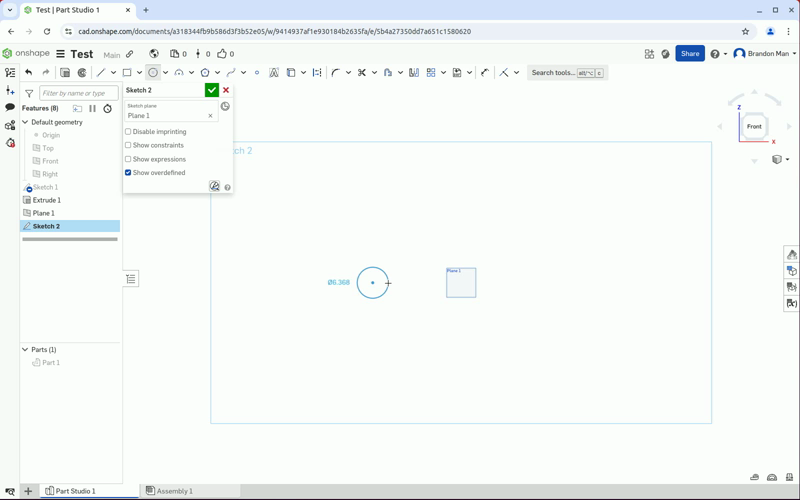
click(388, 282)
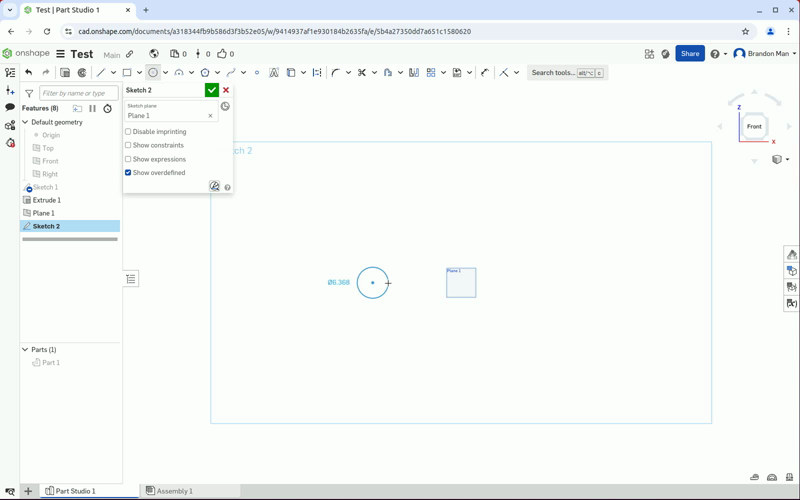
key(esc)
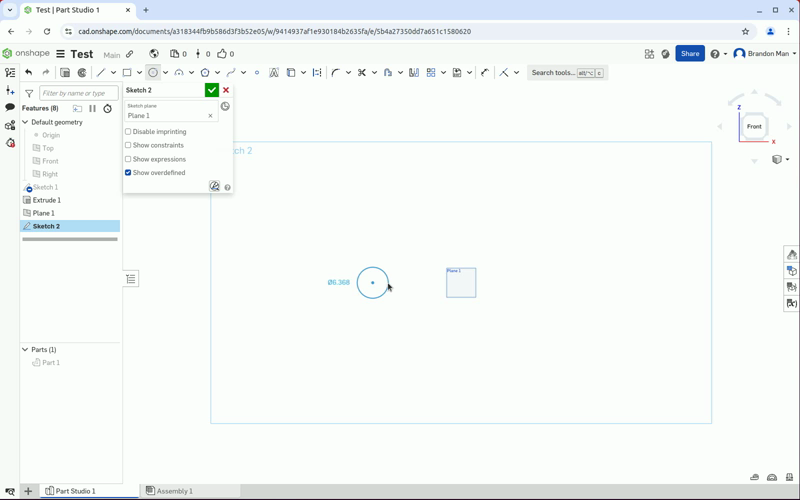
mouse_move(367, 270)
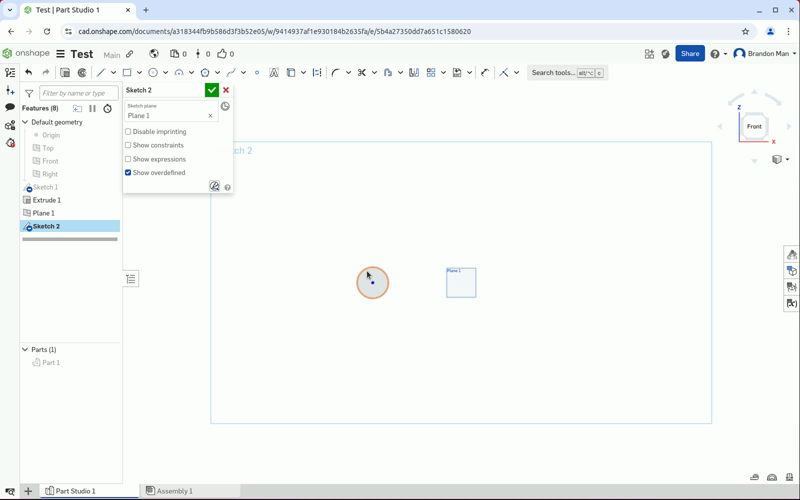
scroll(6)
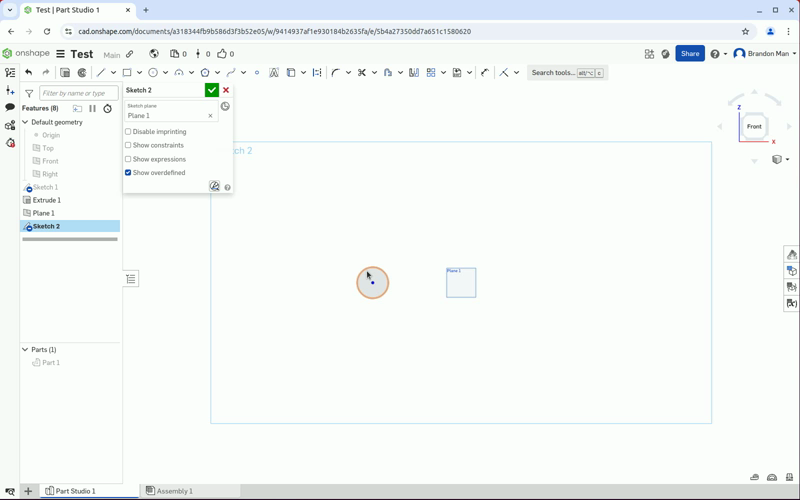
scroll(6)
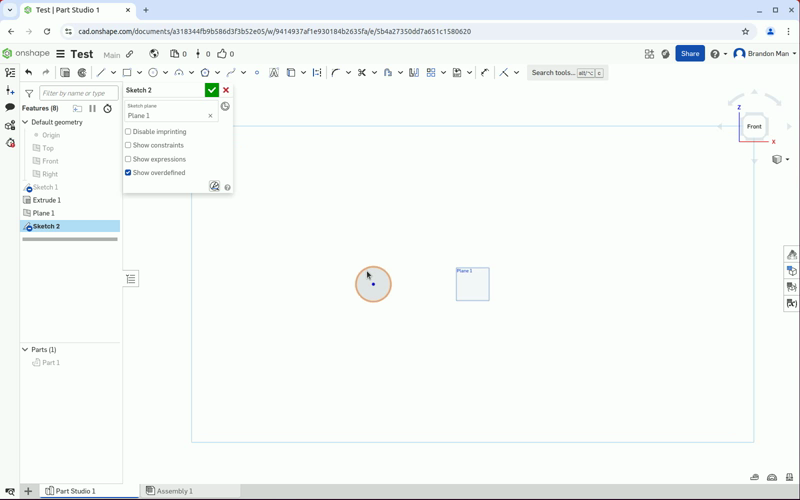
scroll(6)
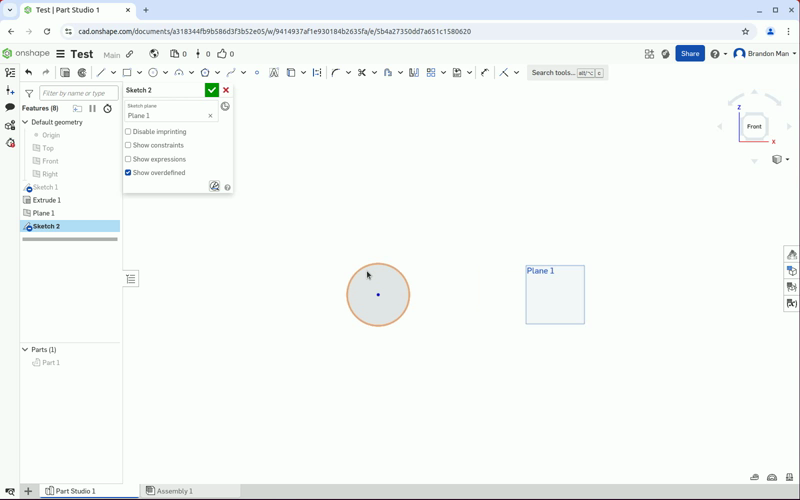
scroll(6)
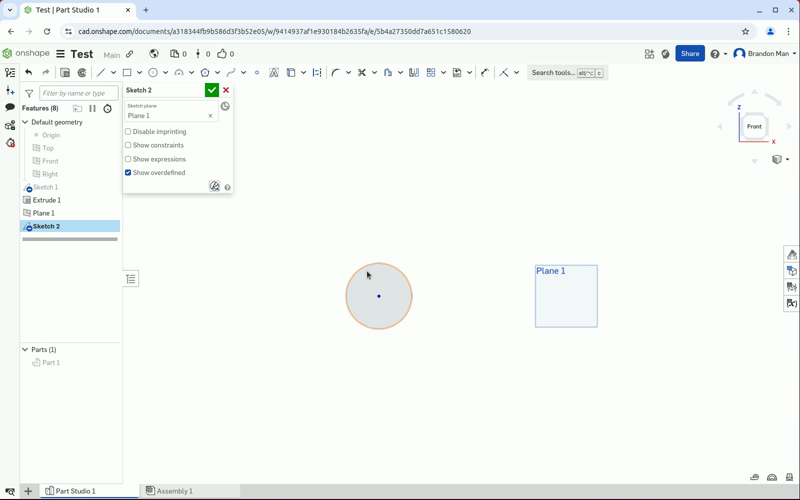
scroll(6)
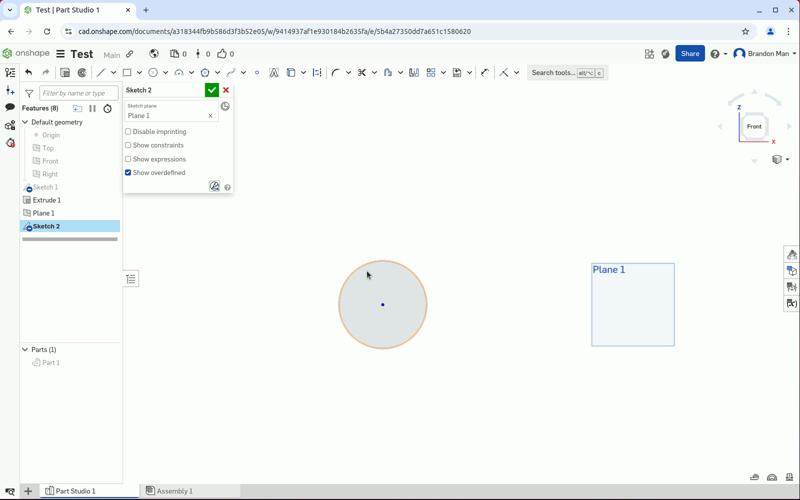
scroll(6)
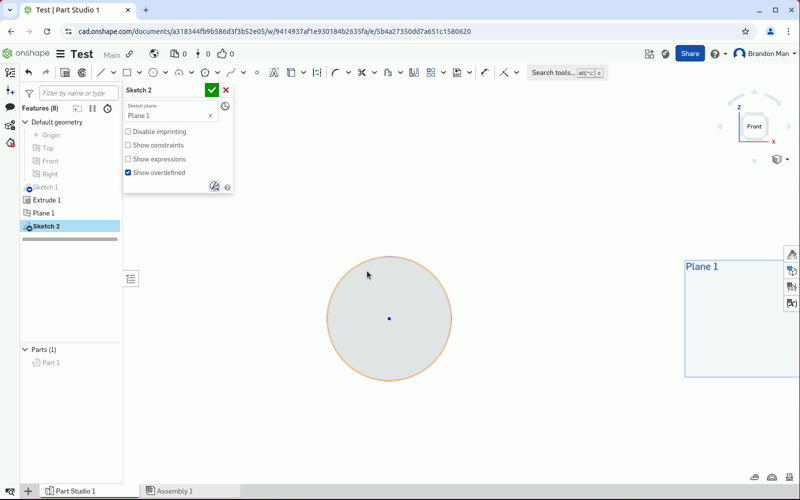
scroll(6)
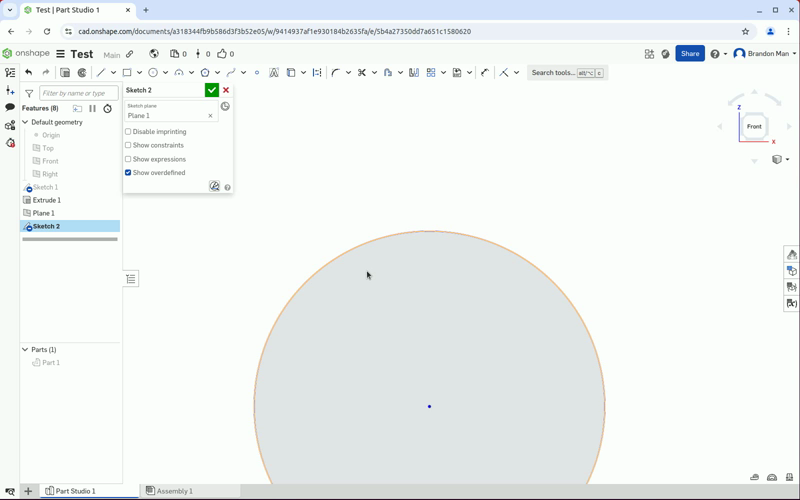
click(367, 270)
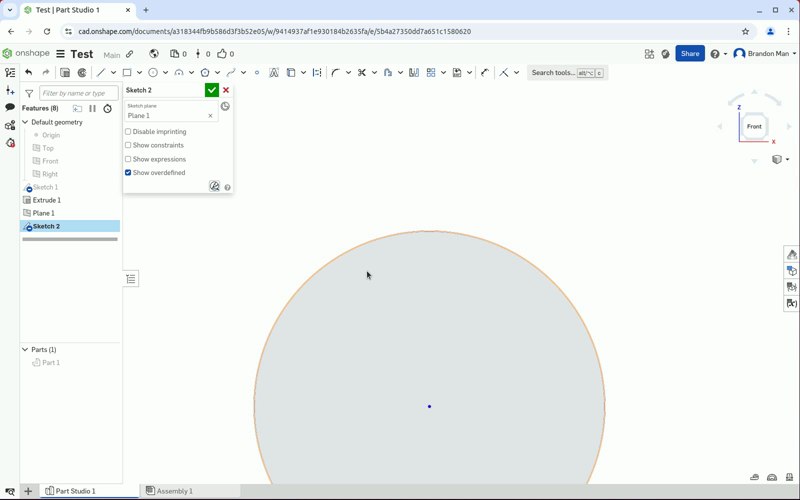
scroll(-6)
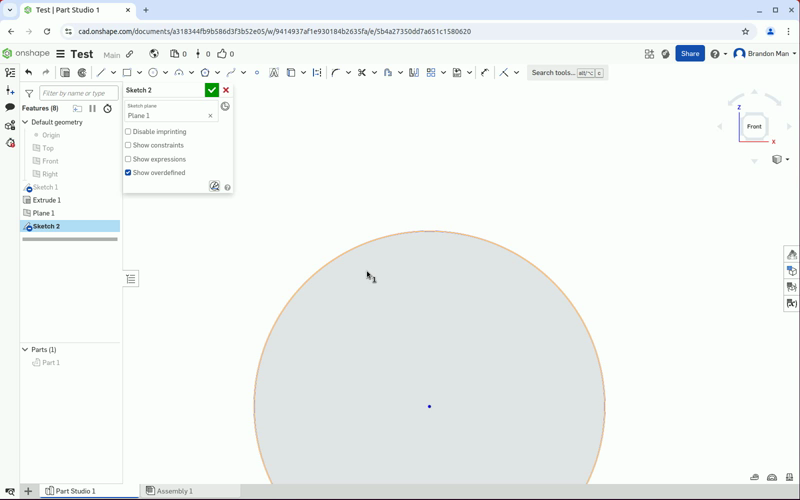
scroll(-6)
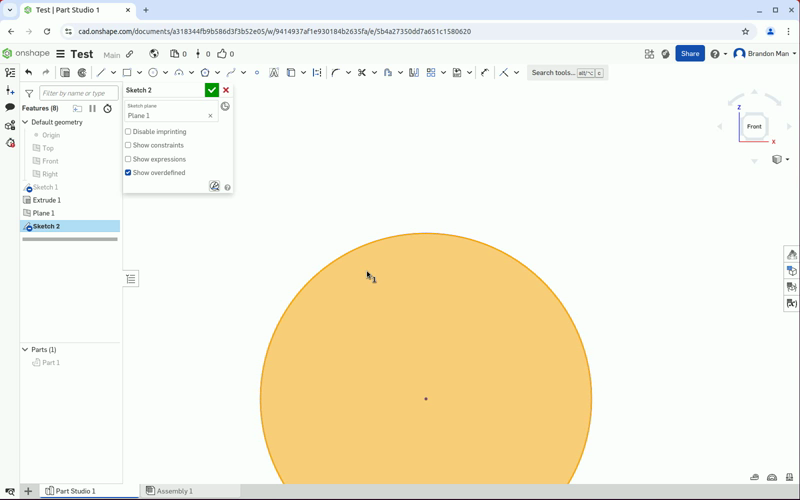
scroll(-6)
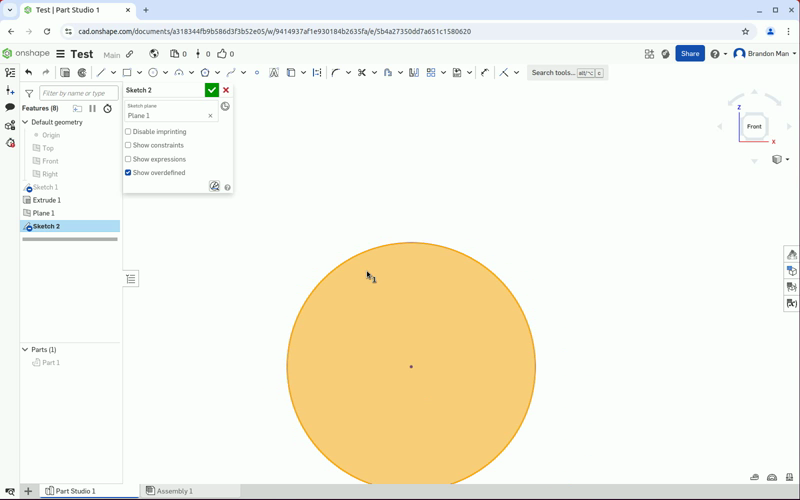
scroll(-6)
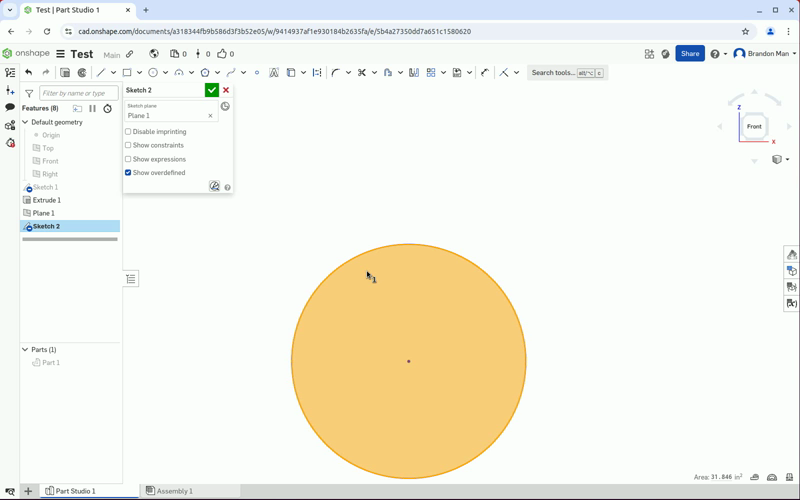
scroll(-6)
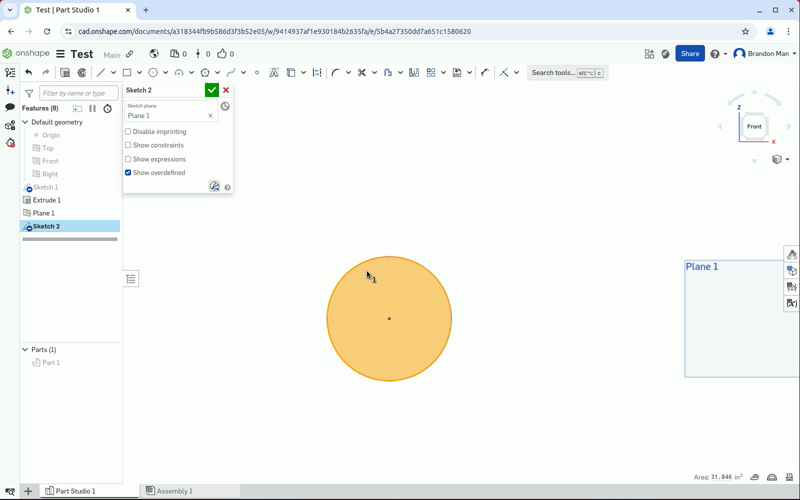
scroll(-6)
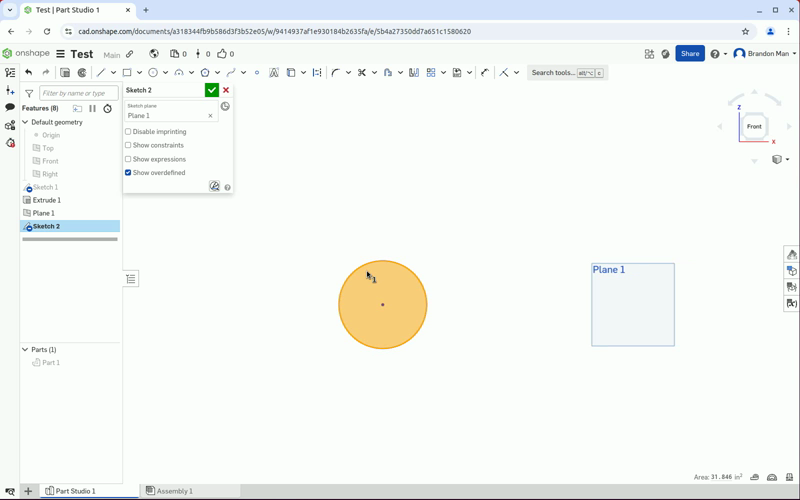
scroll(-6)
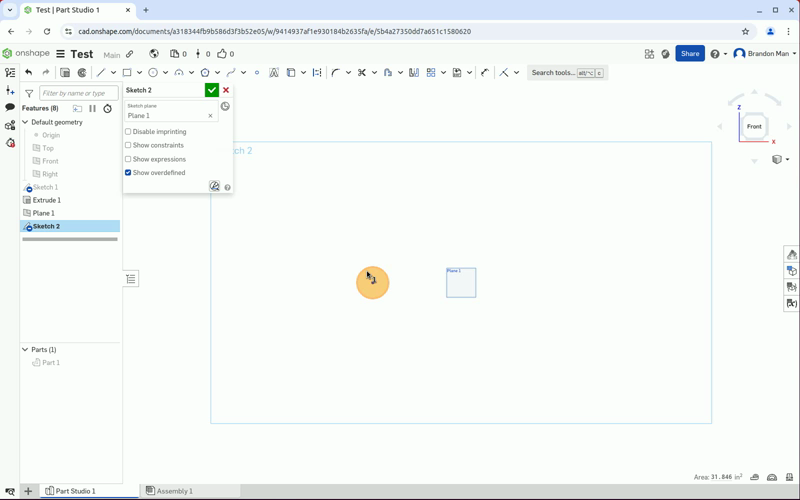
mouse_move(73, 352)
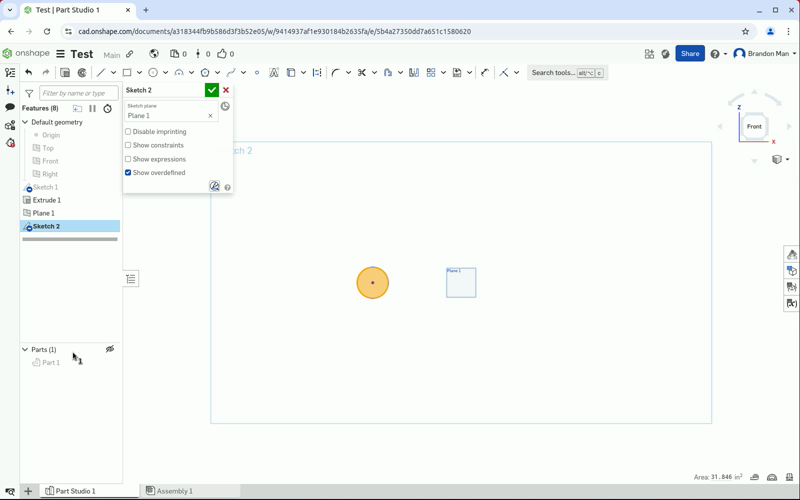
key(shift+y)
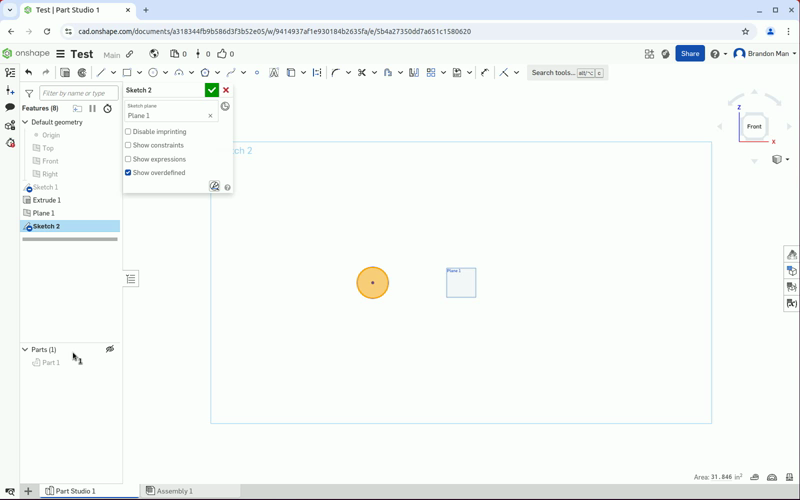
key(shift+e)
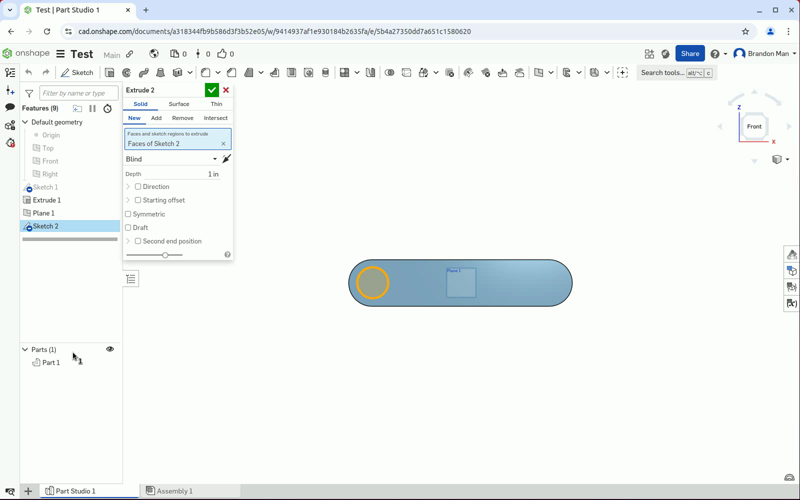
mouse_move(143, 106)
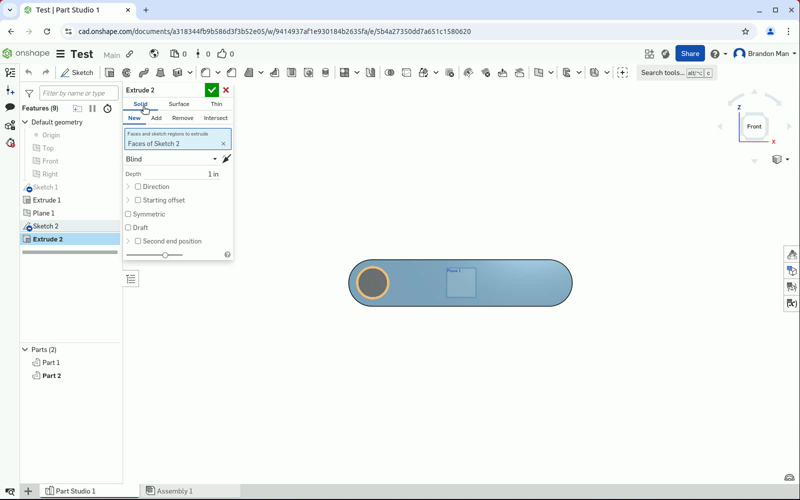
click(143, 106)
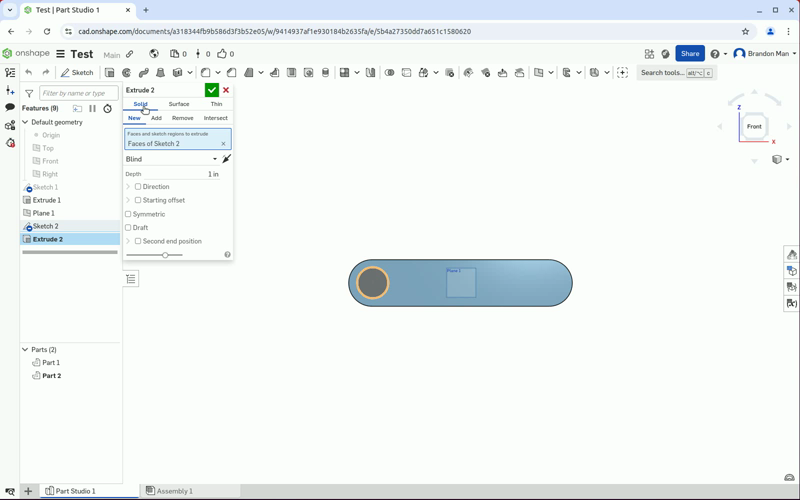
mouse_move(186, 120)
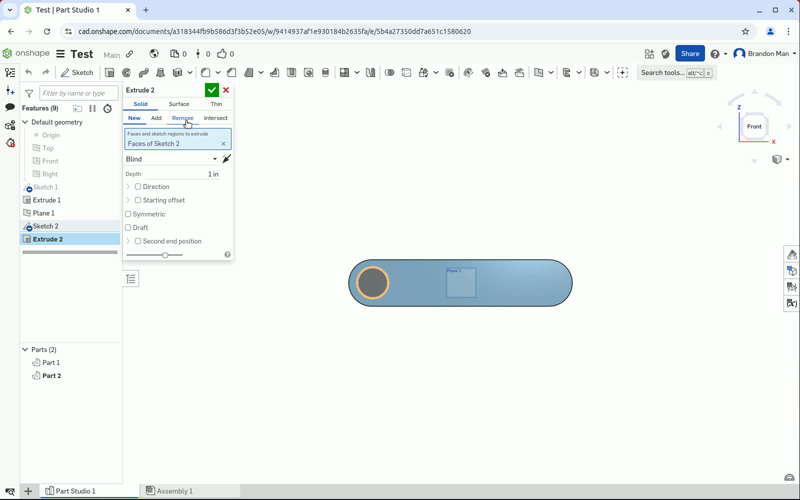
click(186, 120)
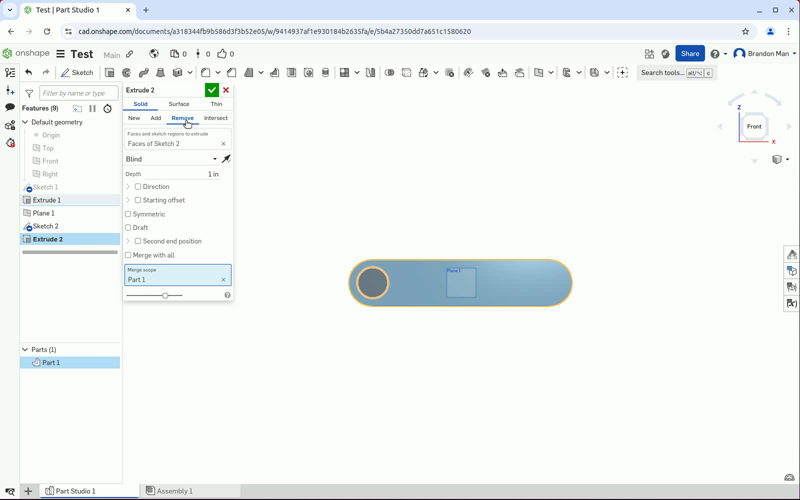
key(tab, 4)
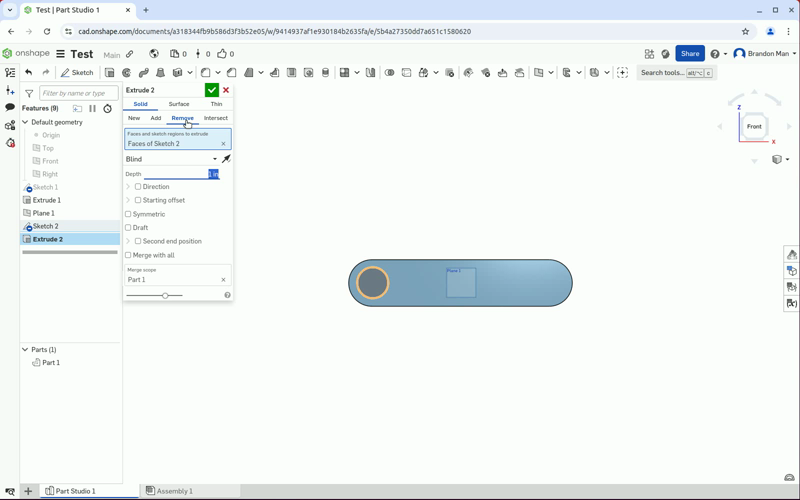
text(29.367)
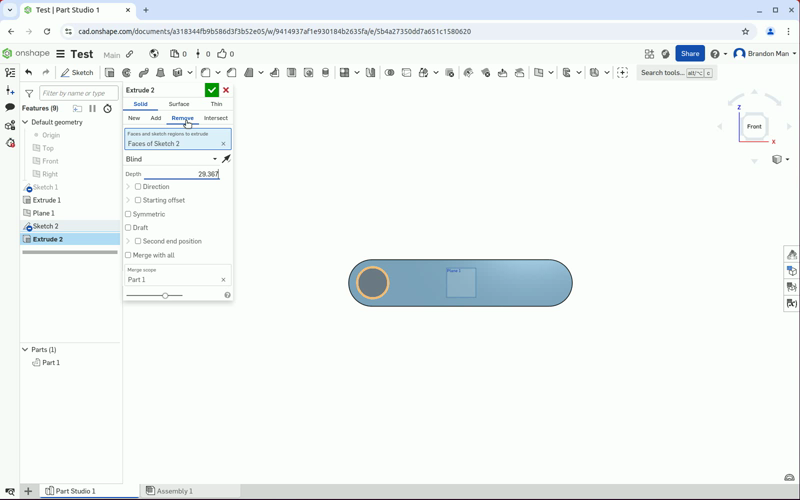
key(tab, 6)
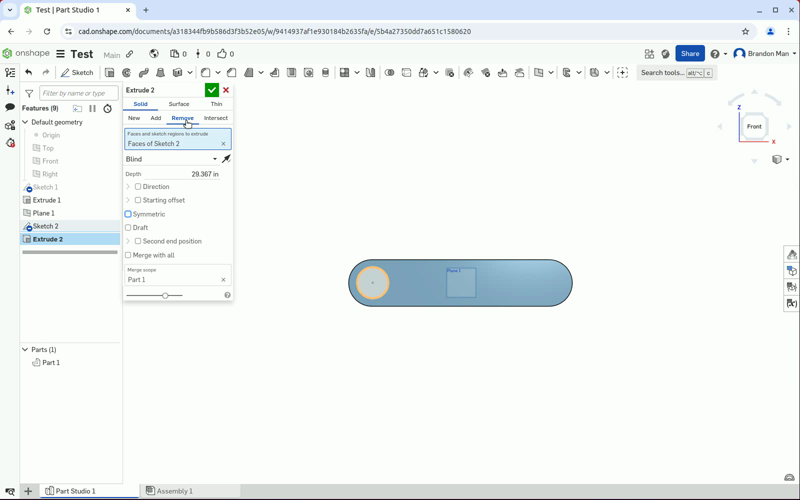
key(space)
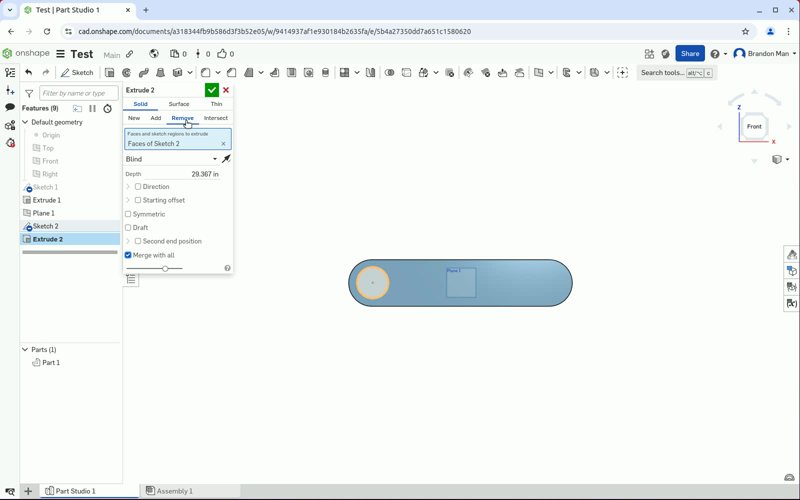
key(enter)
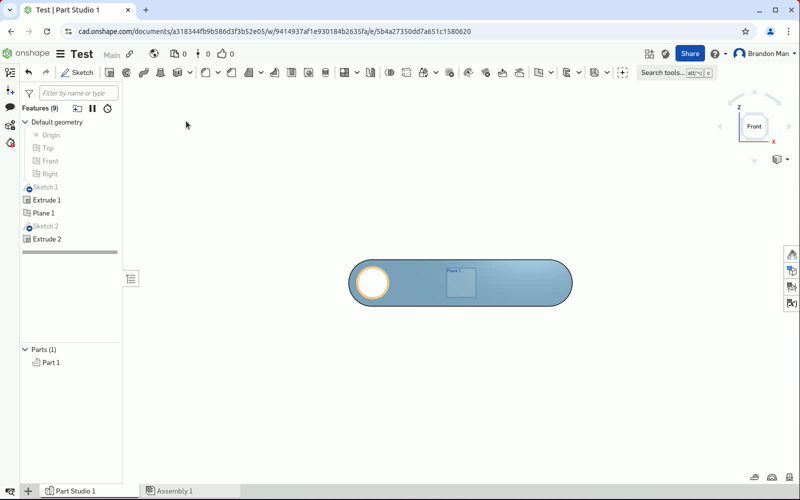
key(shift+h)
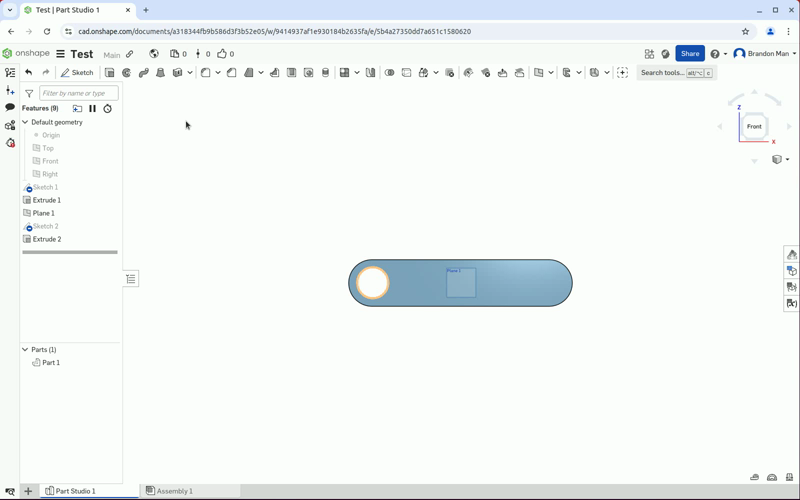
key(shift+h)
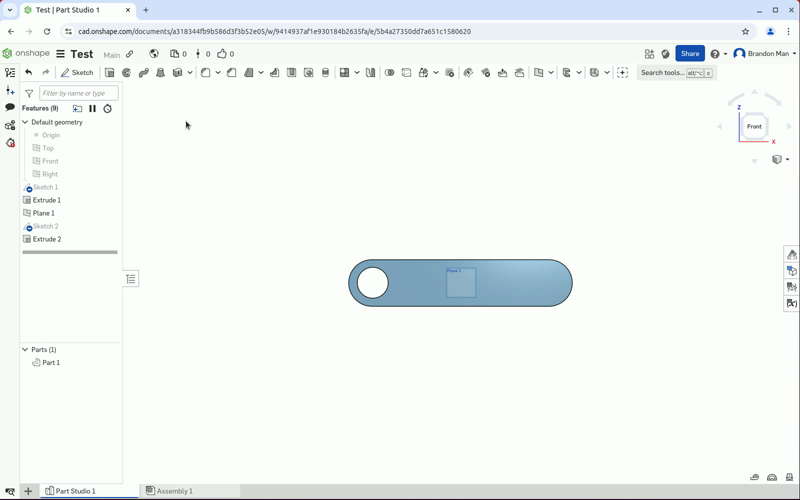
mouse_move(73, 189)
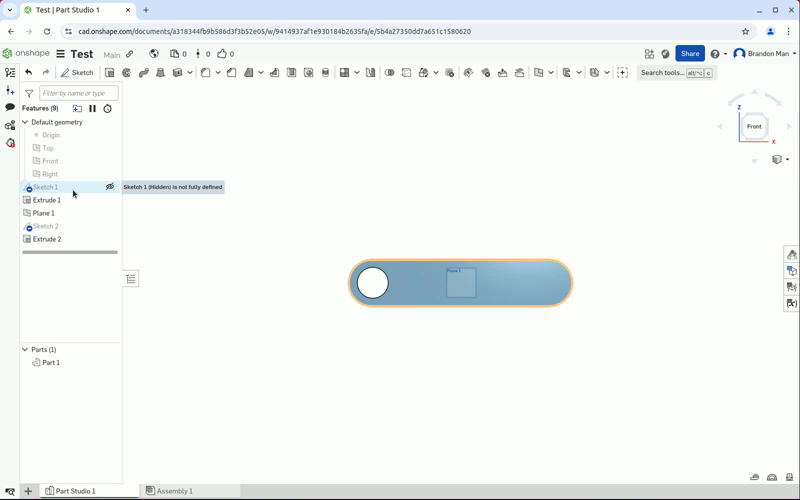
click(73, 189)
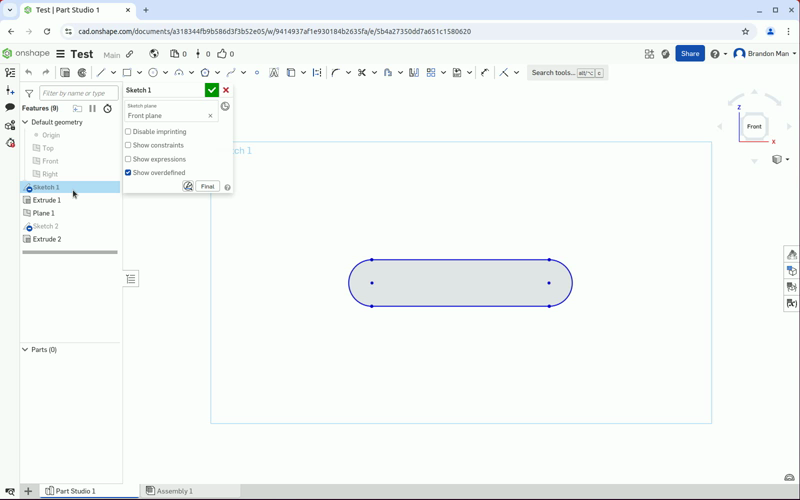
mouse_move(229, 92)
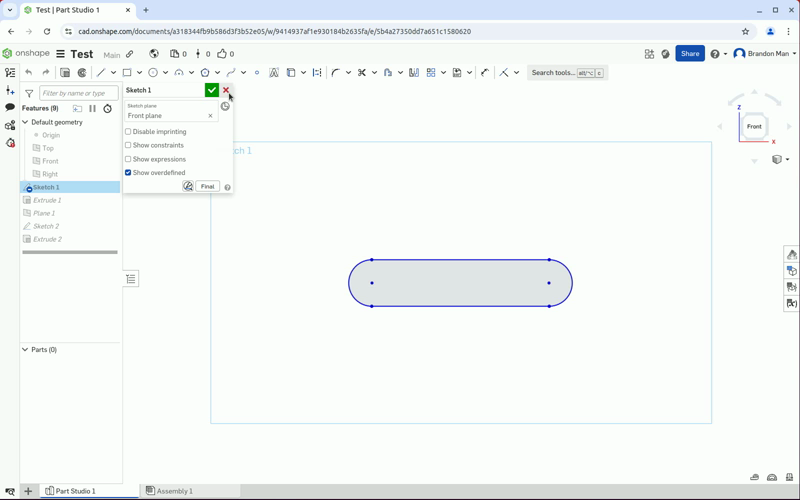
click(229, 92)
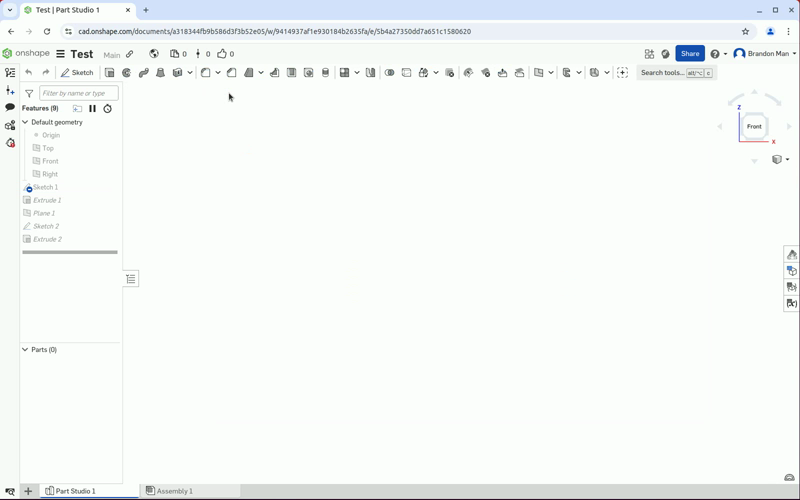
key(shift+s)
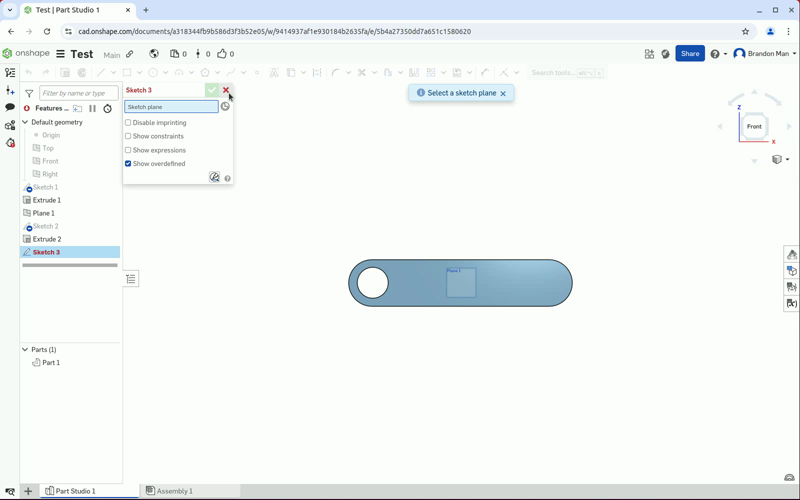
mouse_move(73, 215)
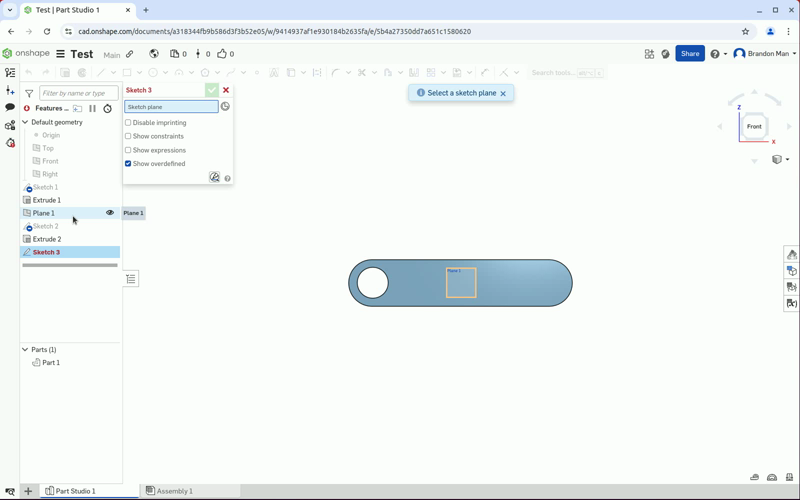
click(73, 215)
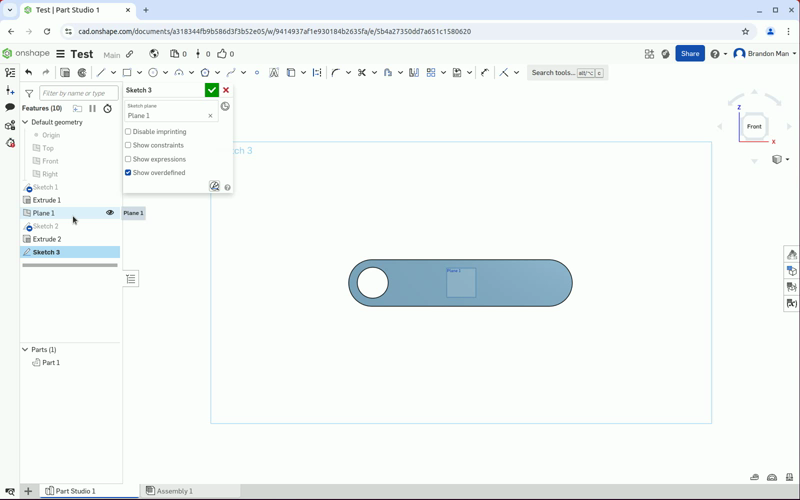
mouse_move(73, 352)
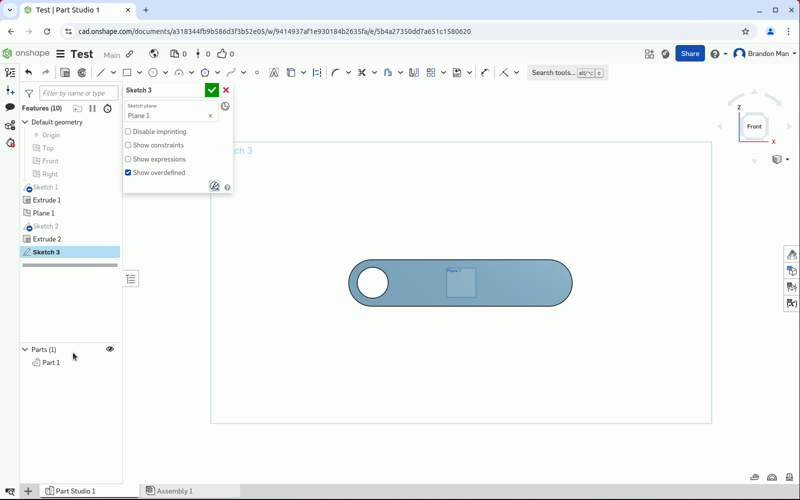
key(y)
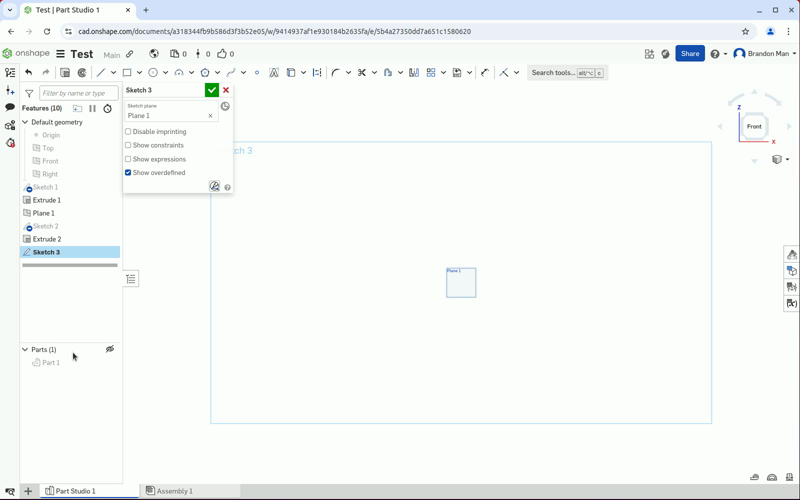
key(c)
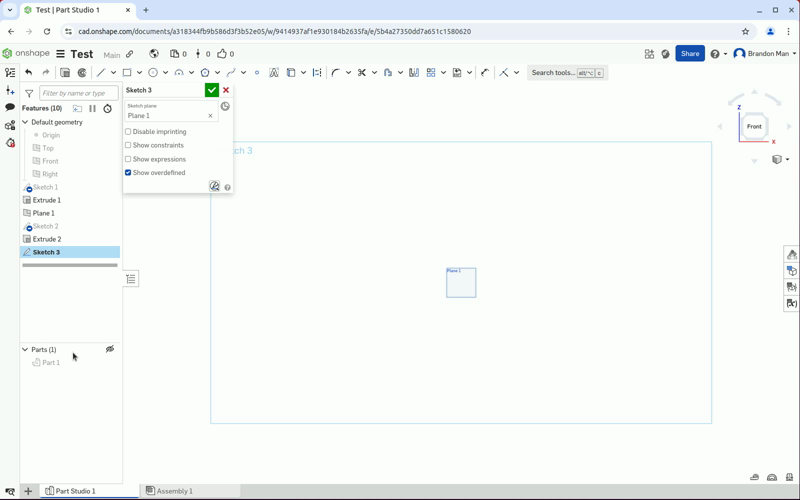
key_down(shift)
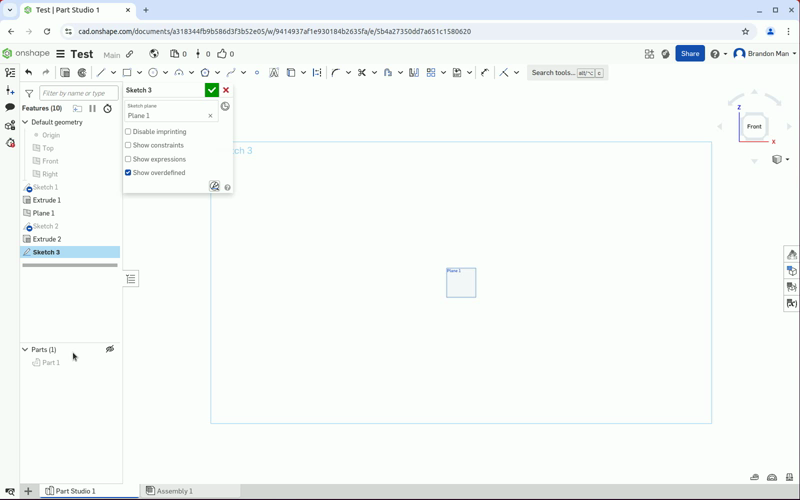
mouse_move(549, 282)
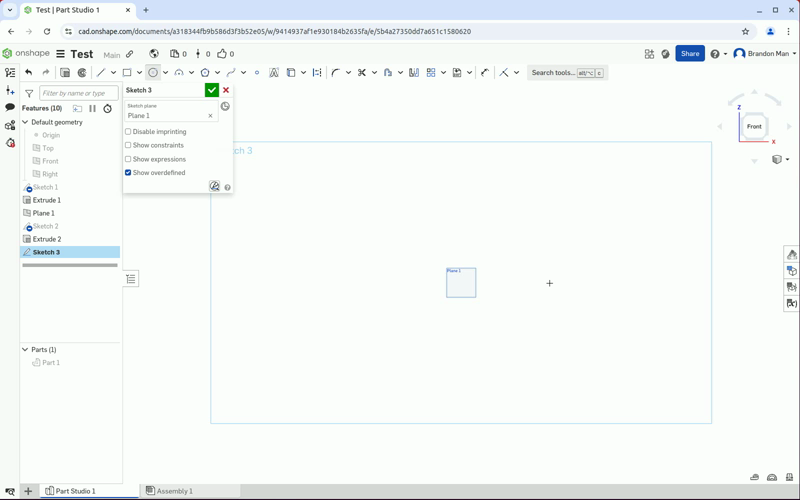
click(549, 282)
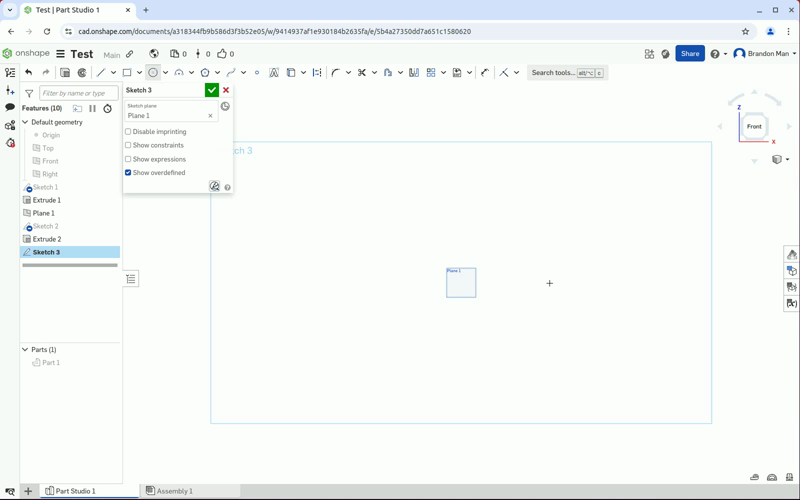
key_up(shift)
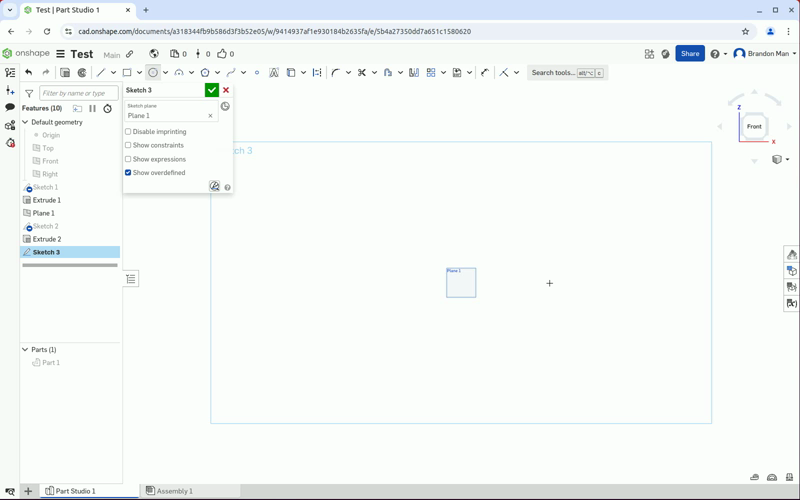
mouse_move(565, 282)
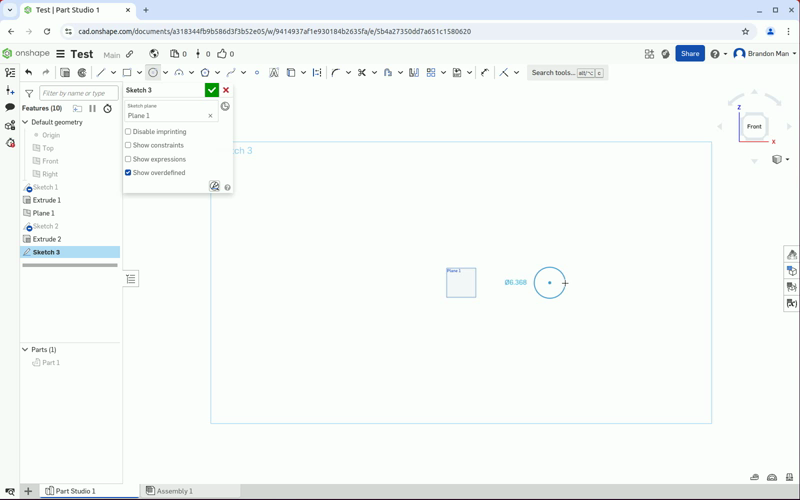
click(565, 282)
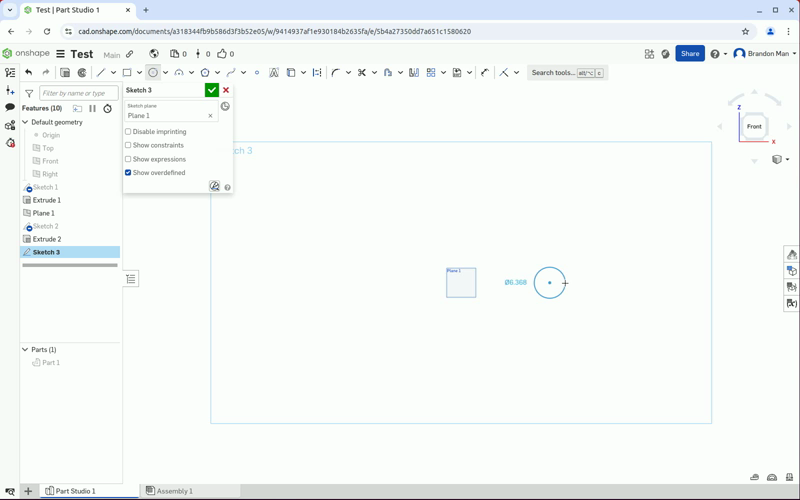
key(esc)
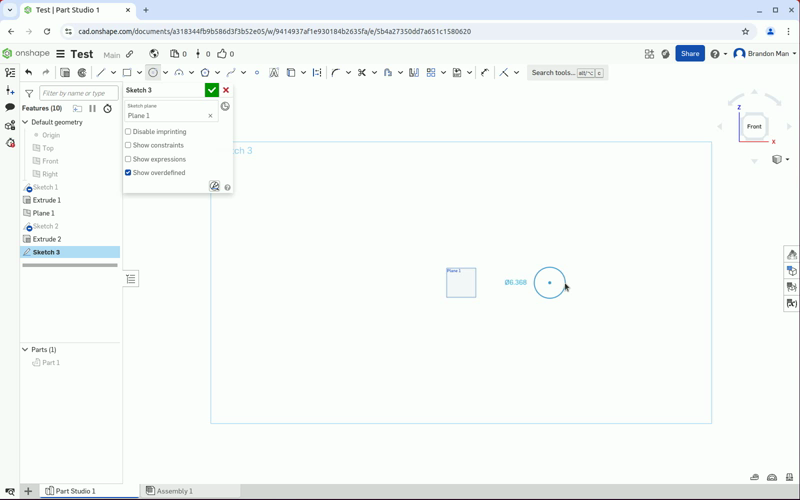
mouse_move(544, 290)
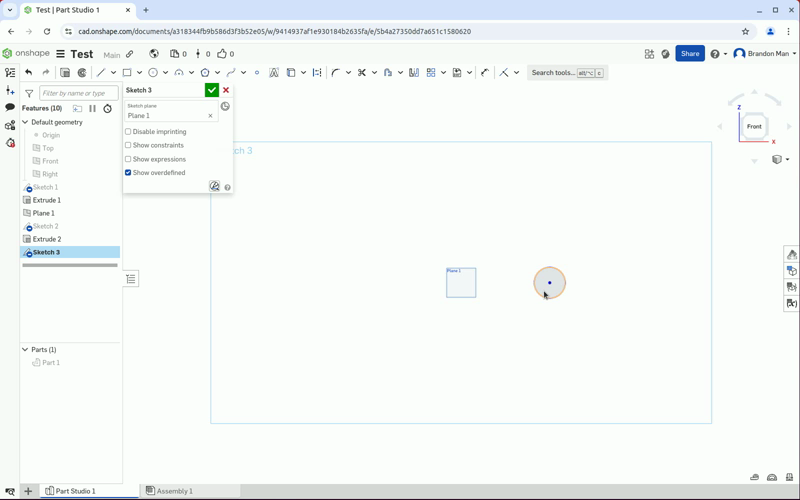
scroll(6)
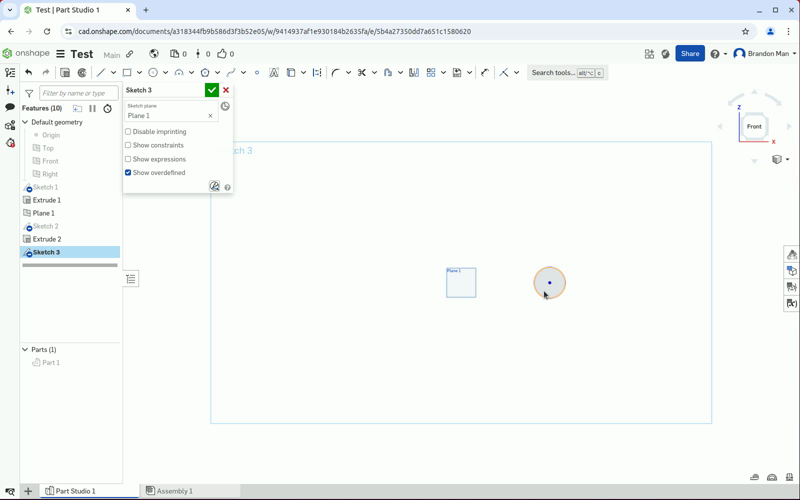
scroll(6)
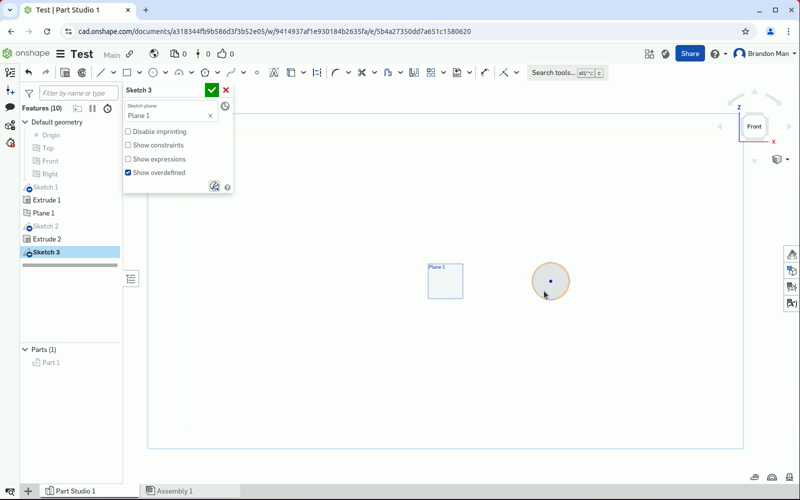
scroll(6)
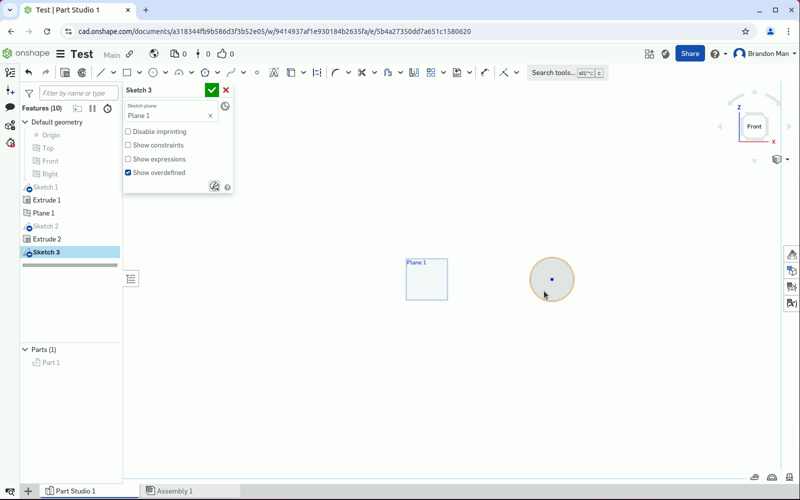
scroll(6)
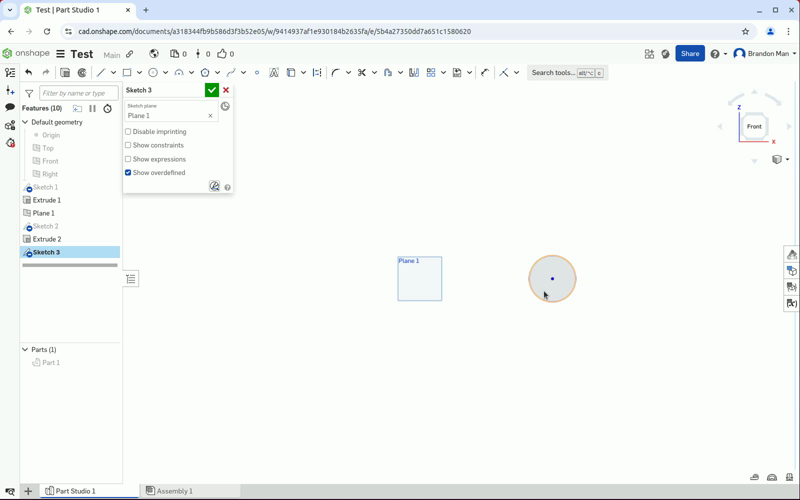
scroll(6)
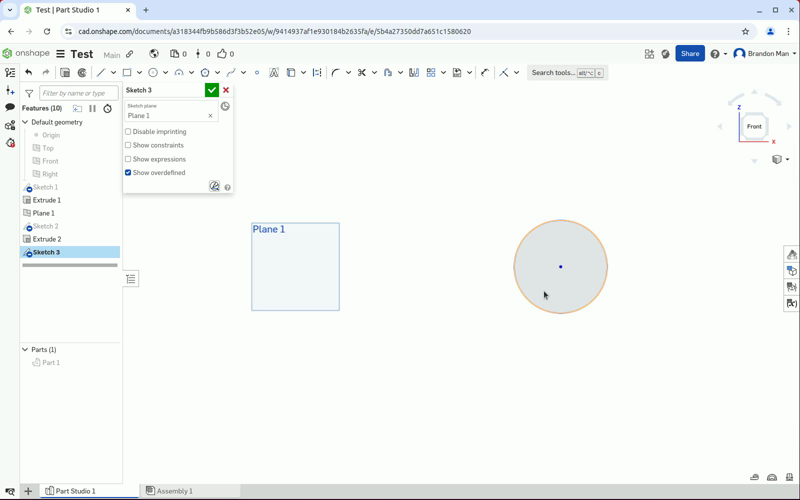
scroll(6)
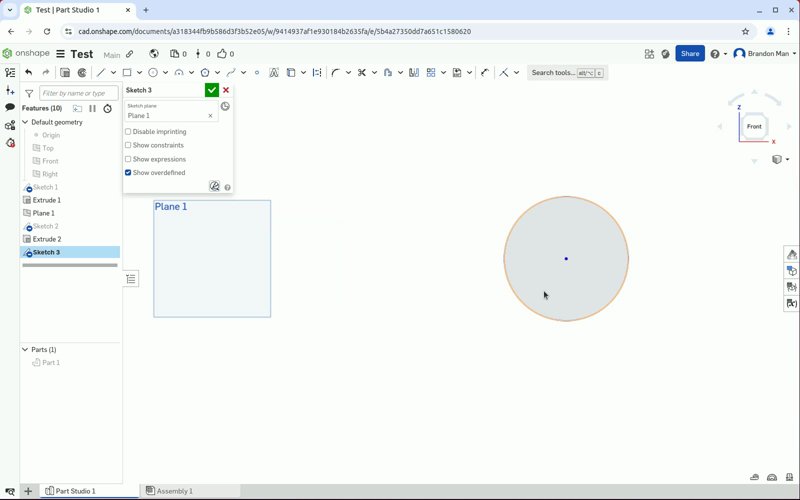
scroll(6)
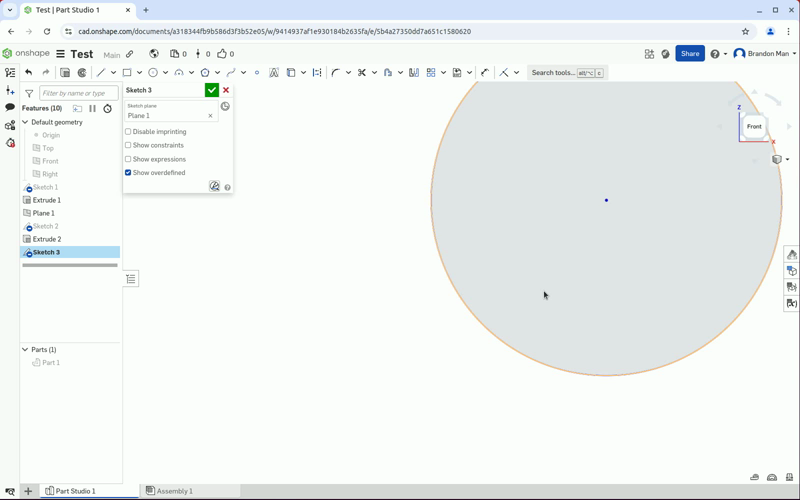
click(544, 290)
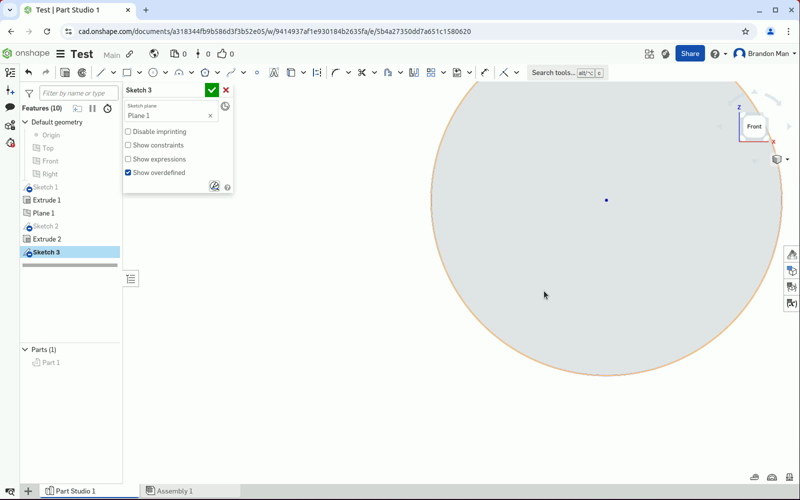
scroll(-6)
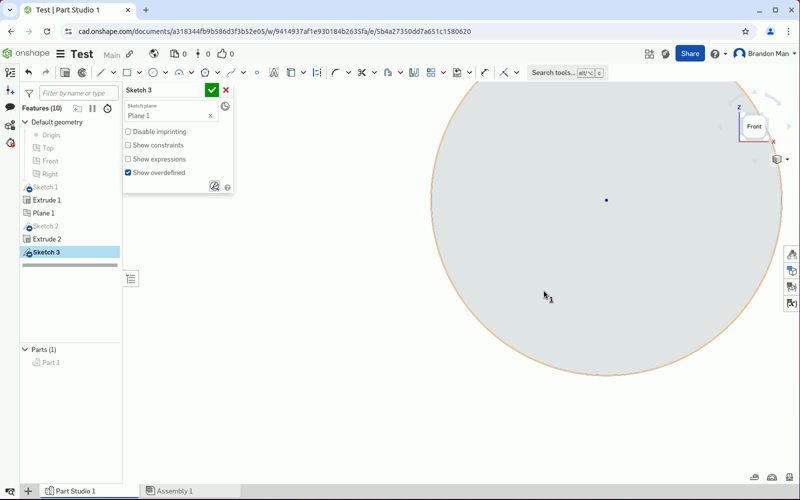
scroll(-6)
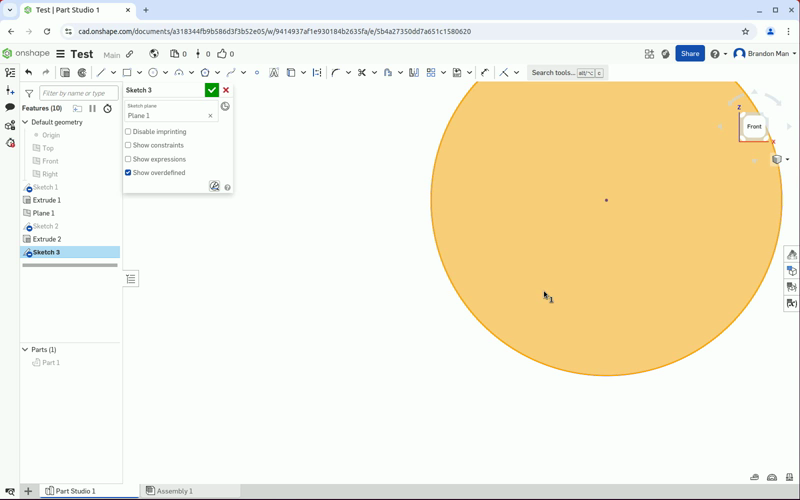
scroll(-6)
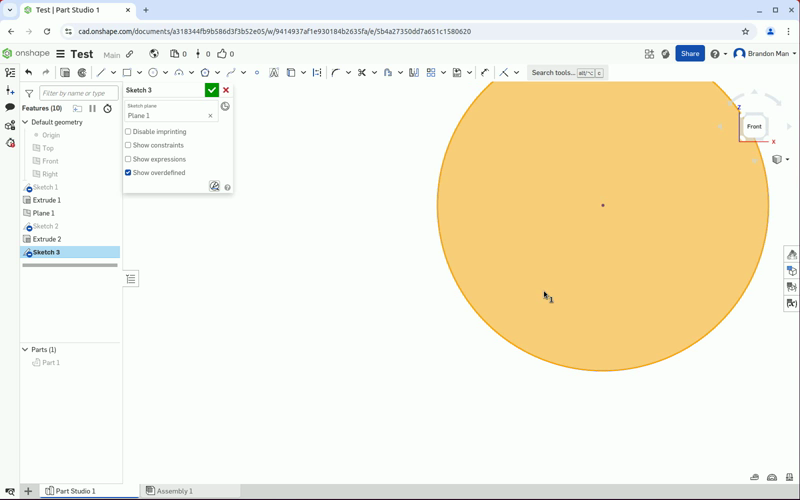
scroll(-6)
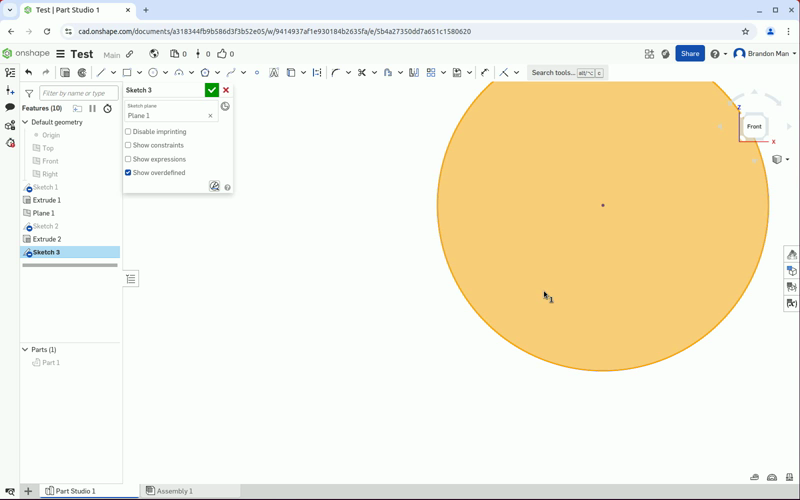
scroll(-6)
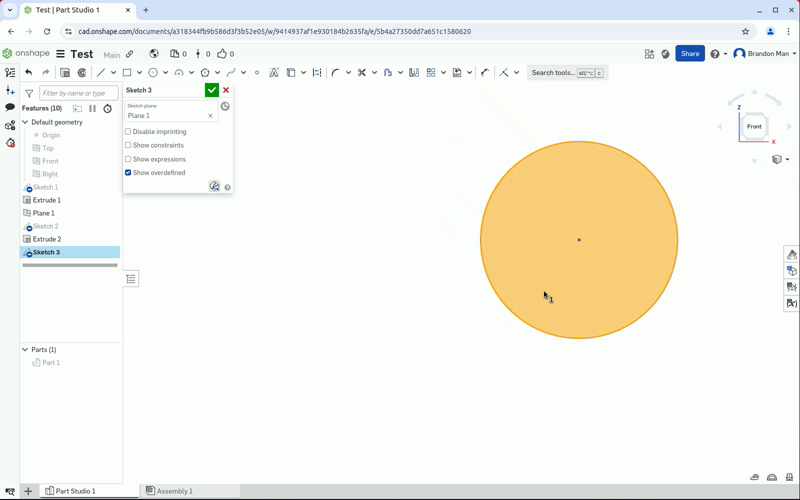
scroll(-6)
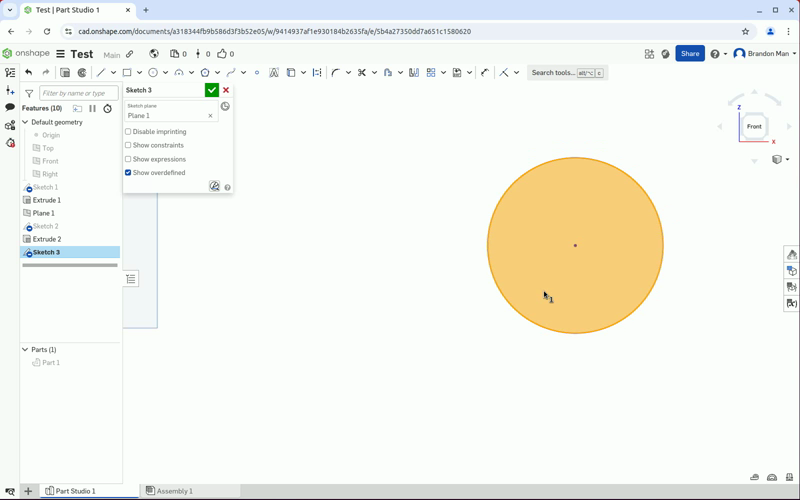
scroll(-6)
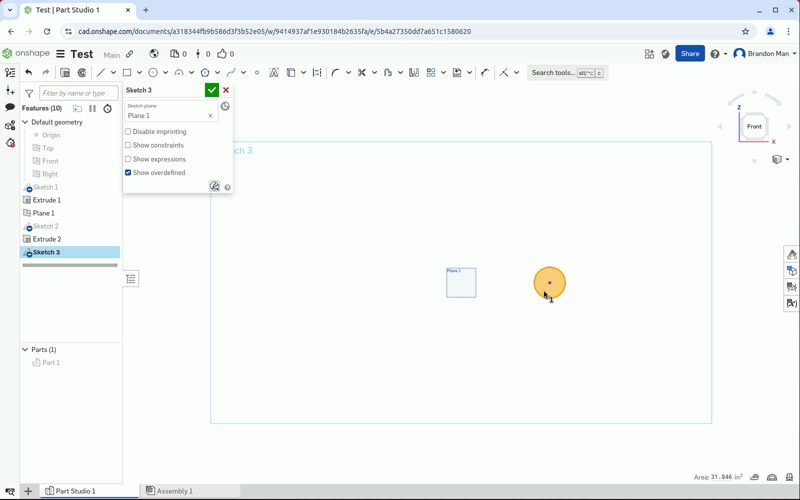
mouse_move(73, 352)
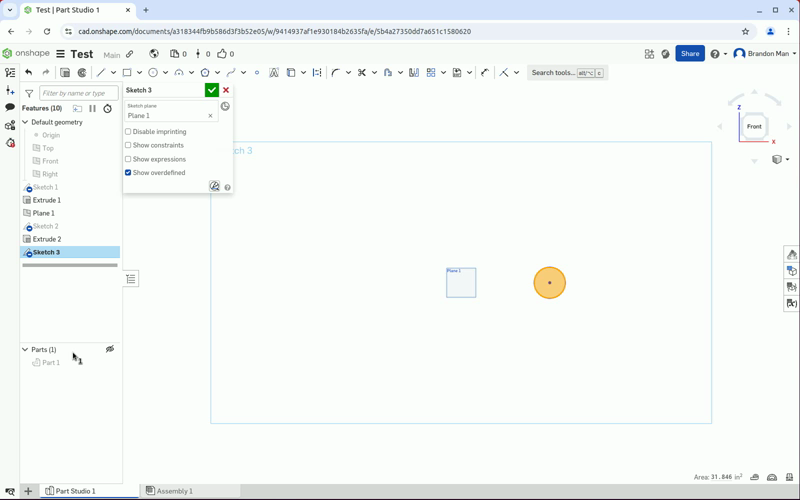
key(shift+y)
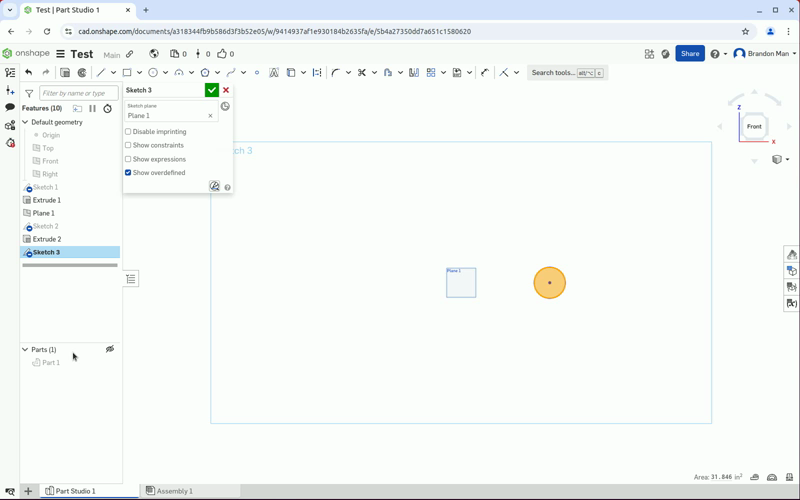
key(shift+e)
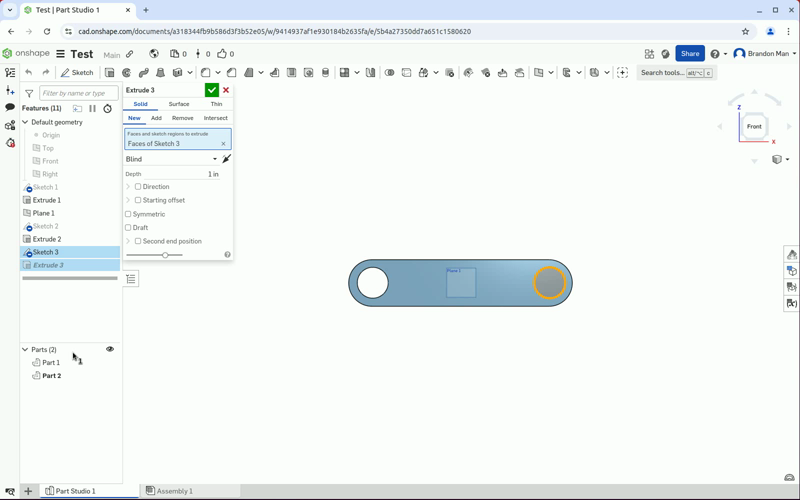
mouse_move(143, 106)
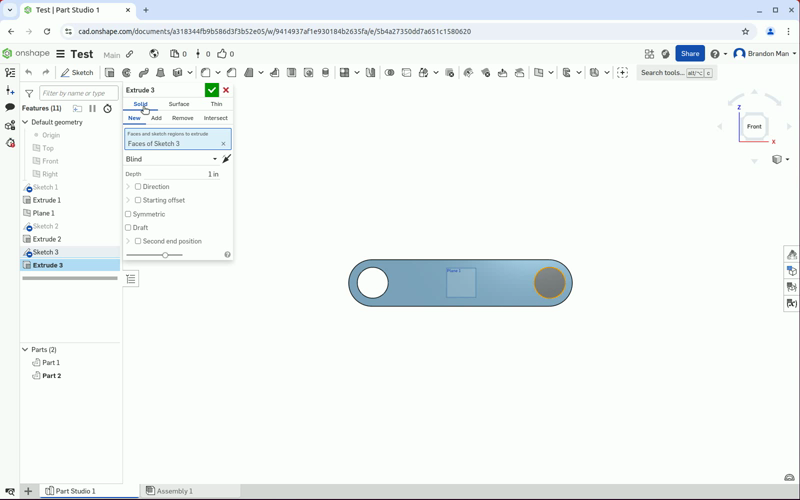
click(143, 106)
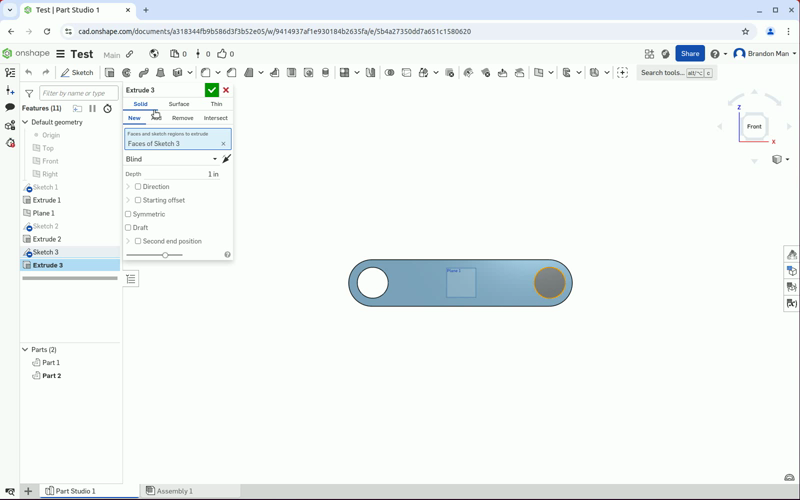
mouse_move(186, 120)
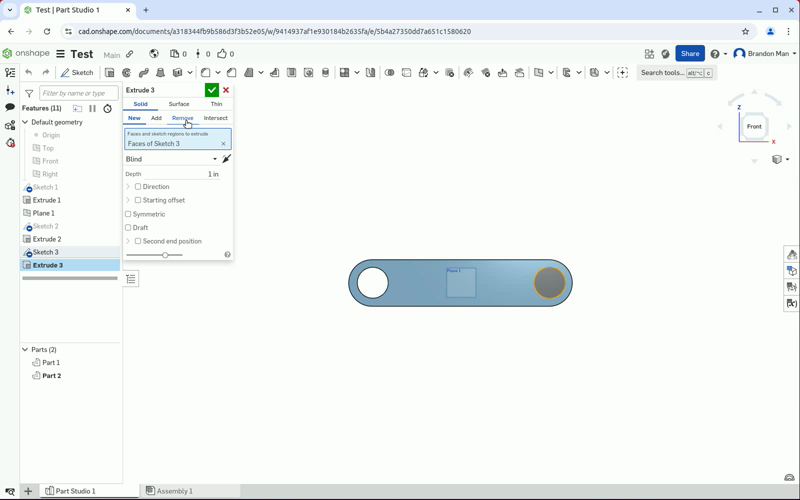
click(186, 120)
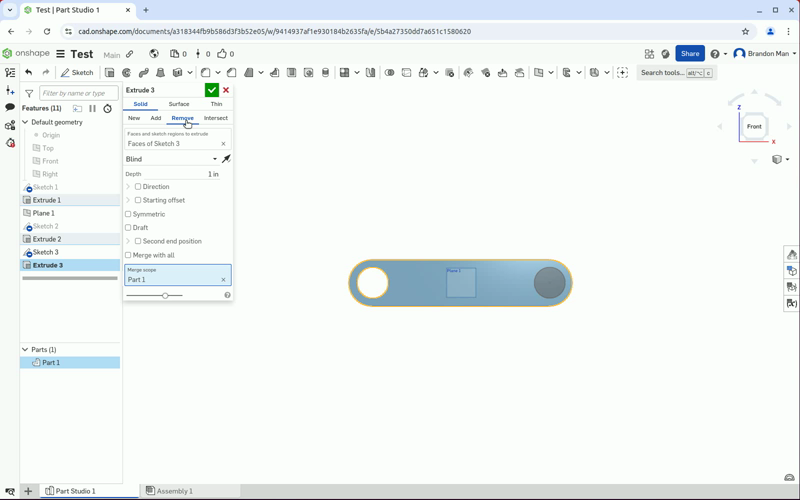
key(tab, 4)
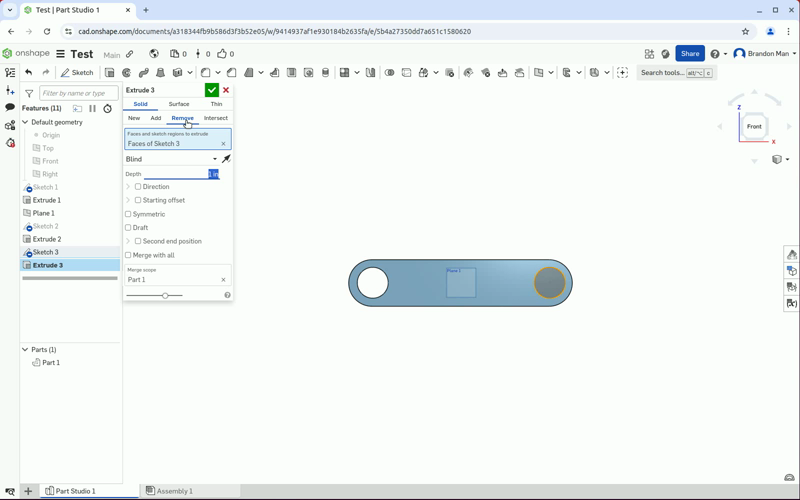
text(29.367)
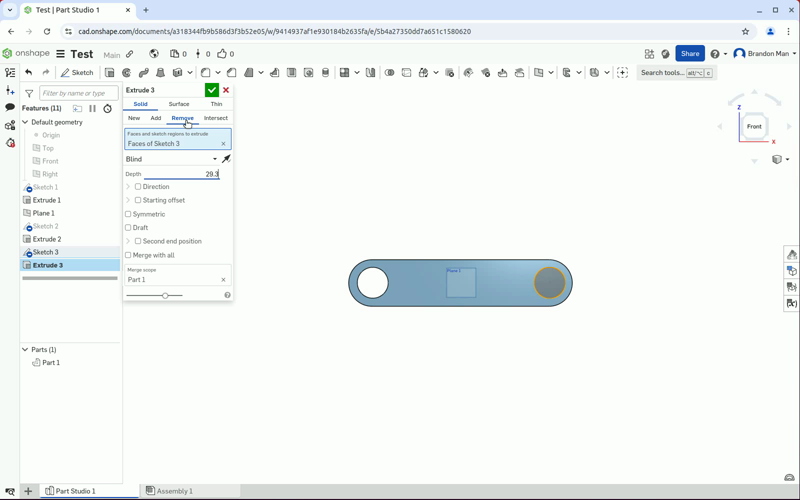
key(tab, 6)
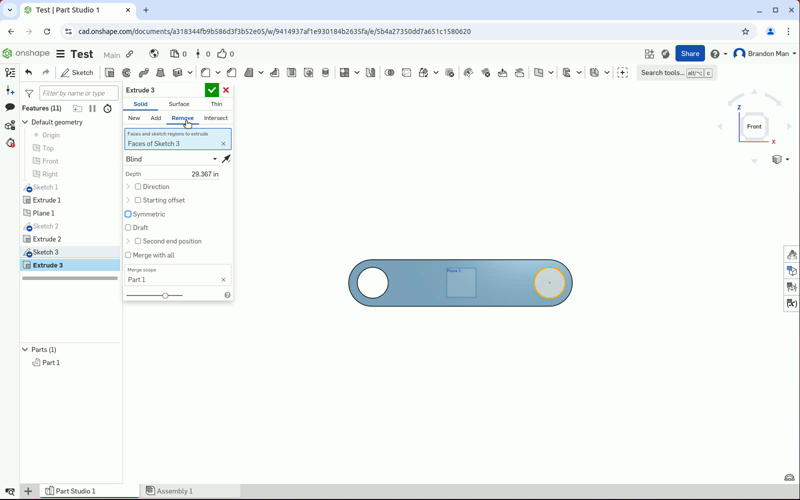
key(space)
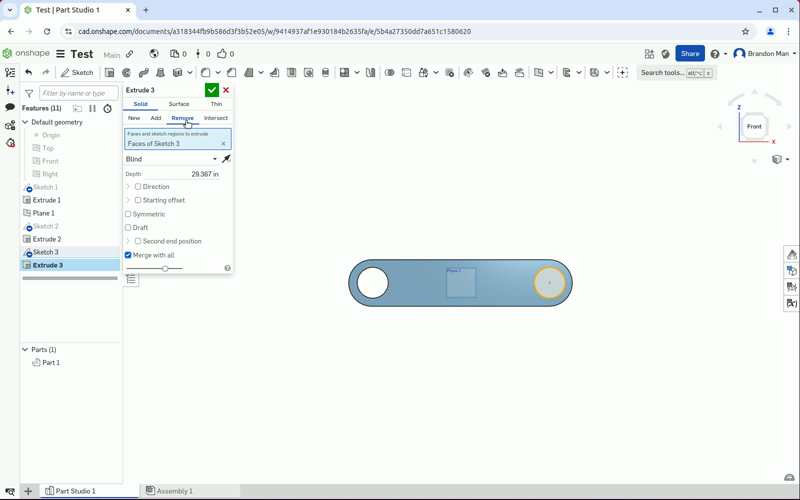
key(enter)
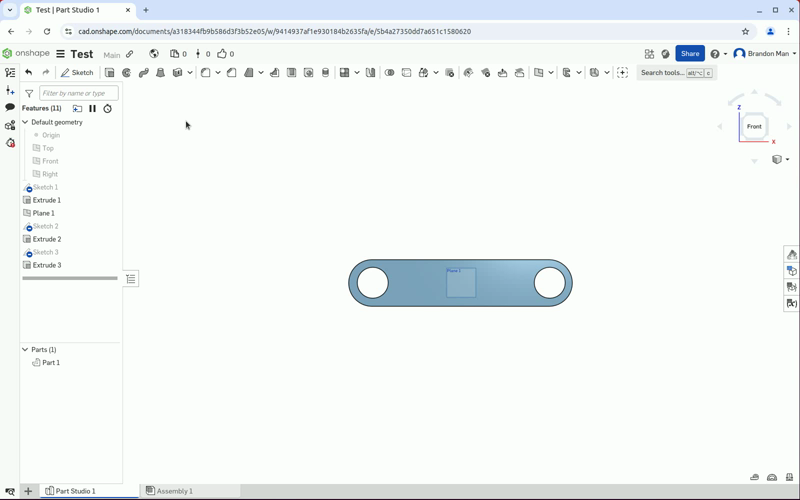
key(shift+h)
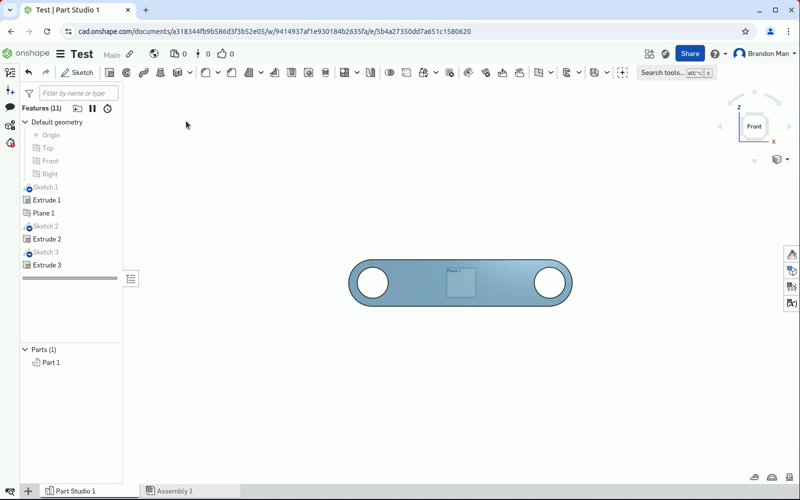
key(shift+h)
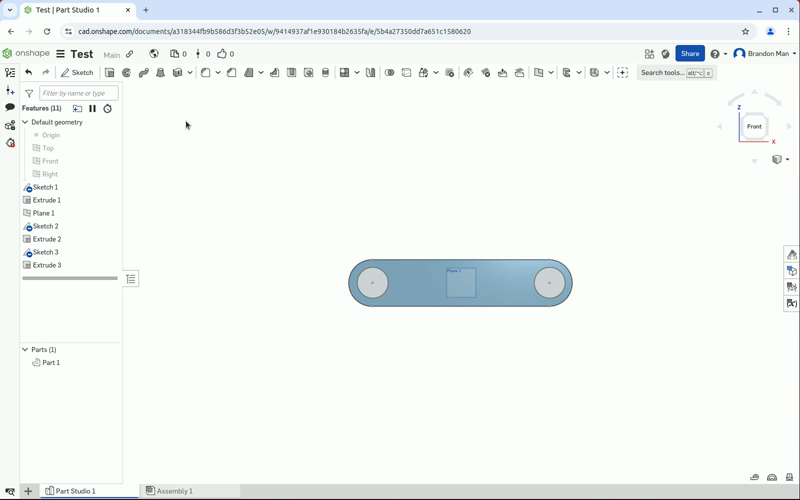
key(shift+7)
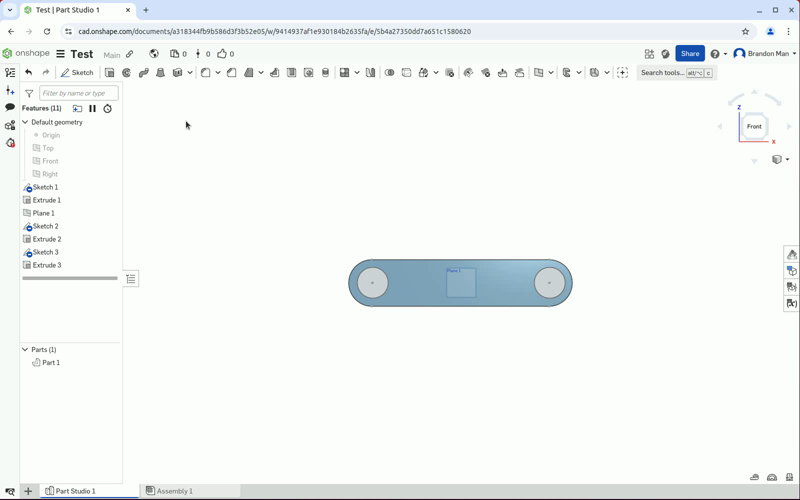
key(left, 2)
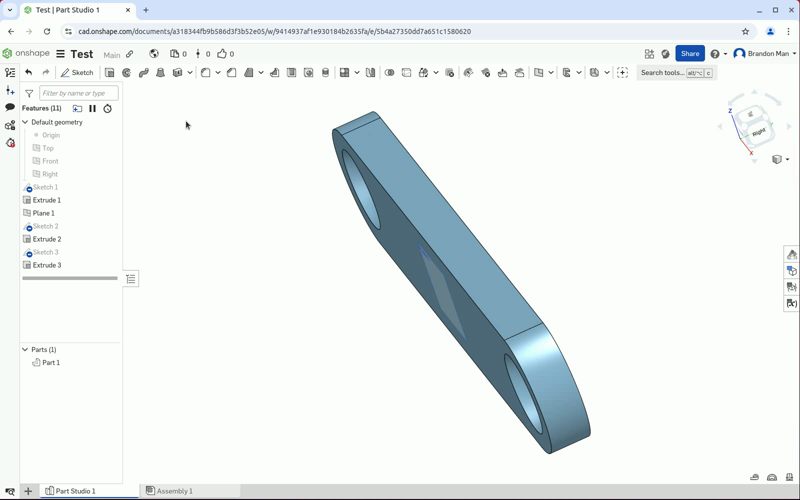
key(down, 2)
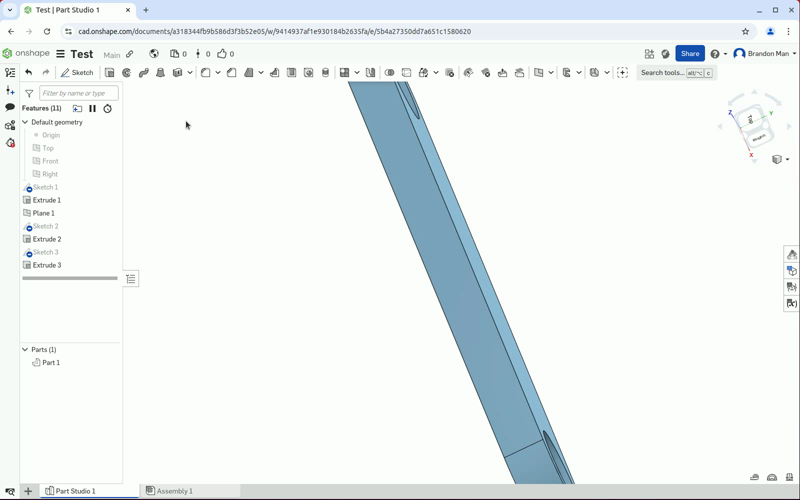
key(up, 2)
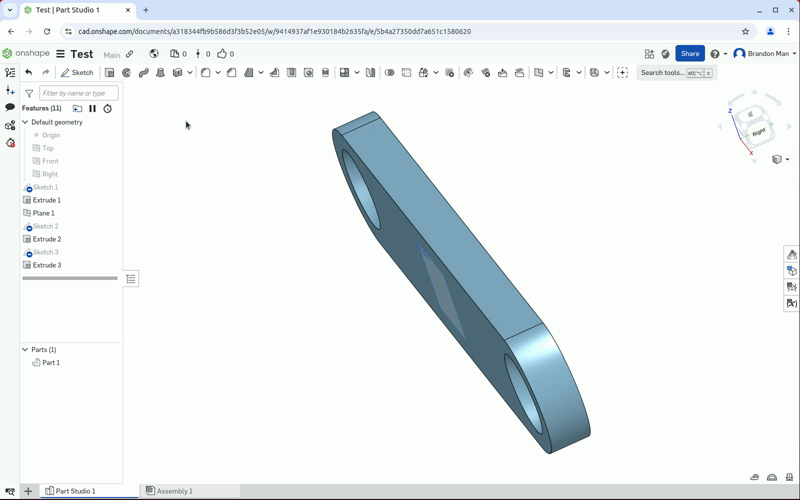
key(right, 2)
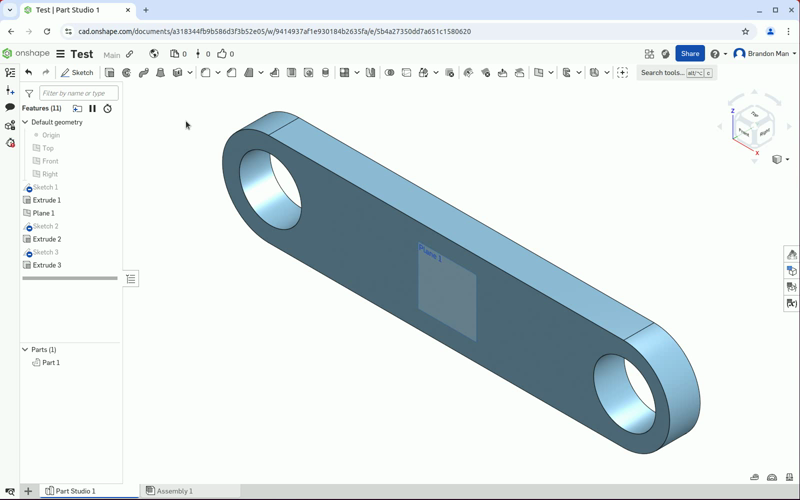
mouse_move(73, 189)
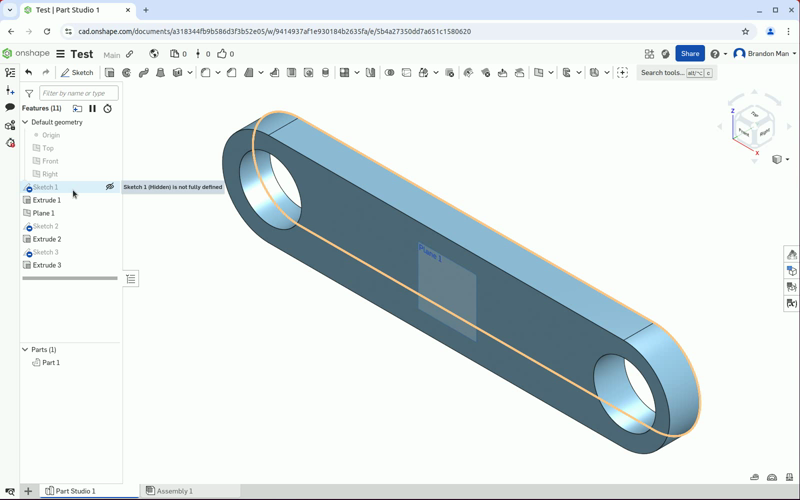
click(73, 189)